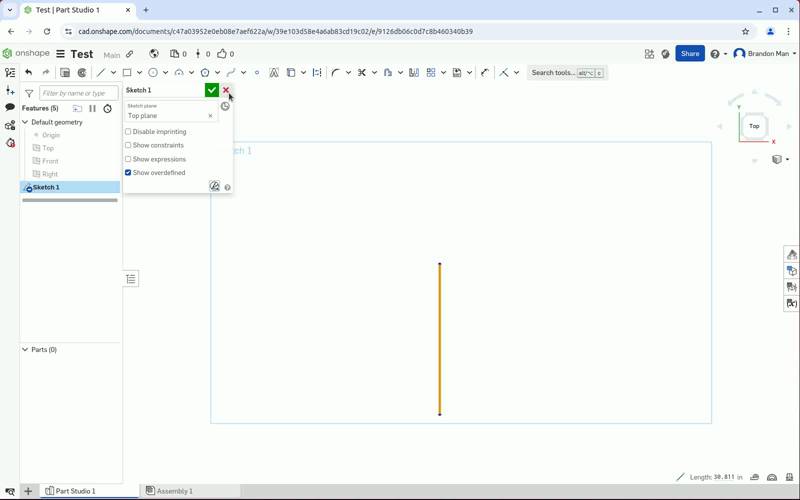
key(shift+h)
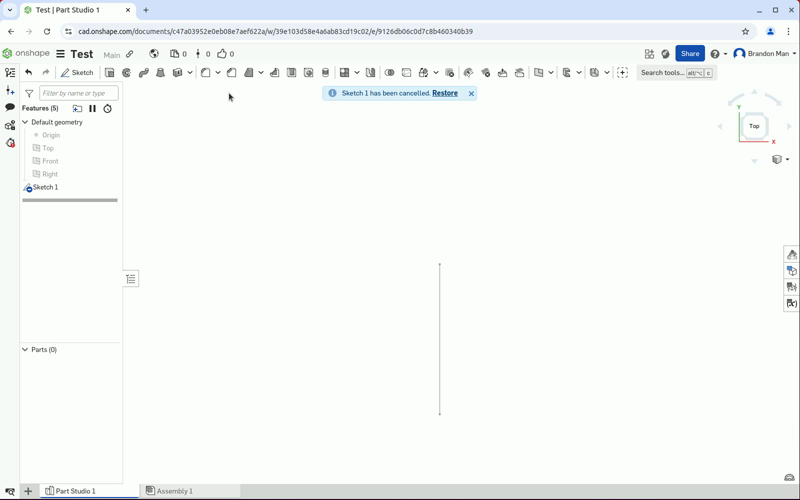
mouse_move(73, 352)
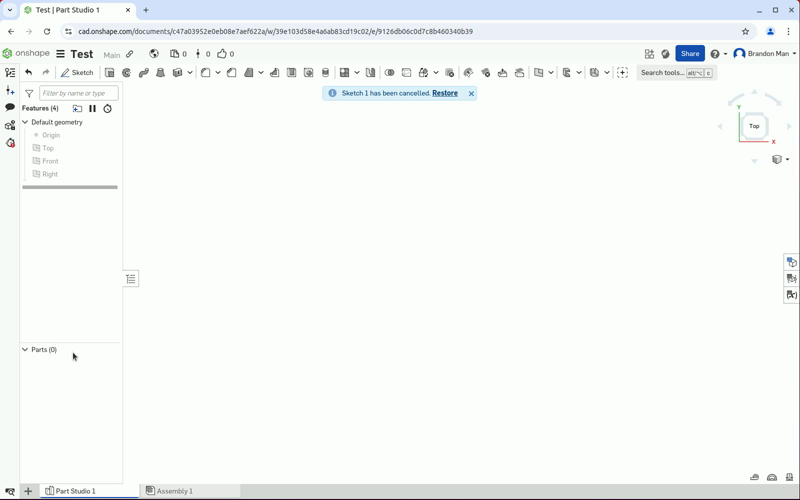
key(y)
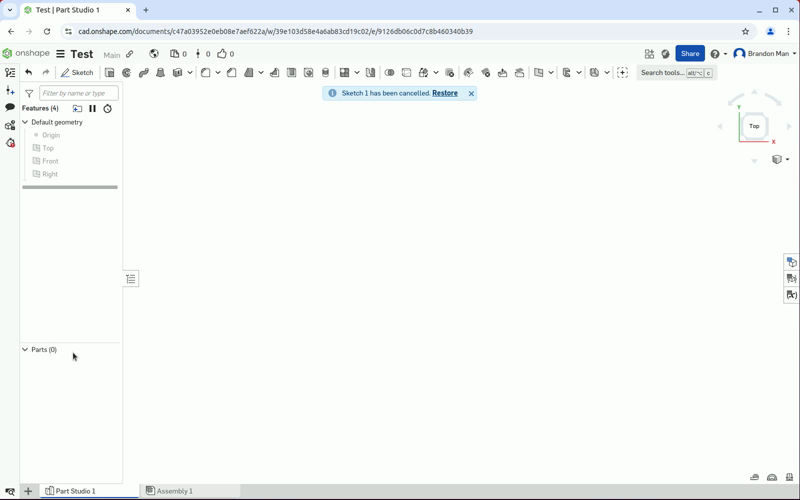
key(shift+p)
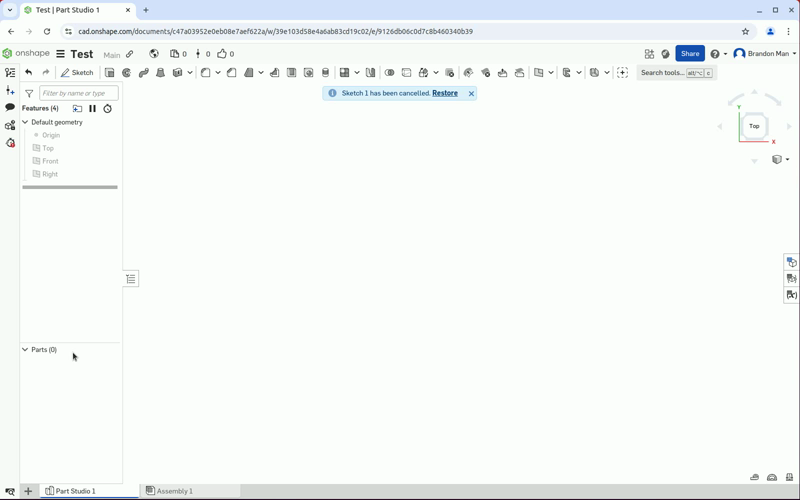
key(space)
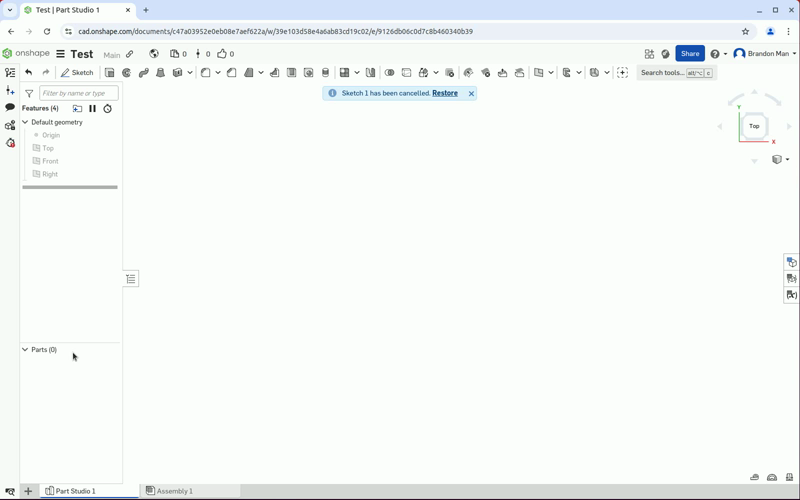
key_down(shift)
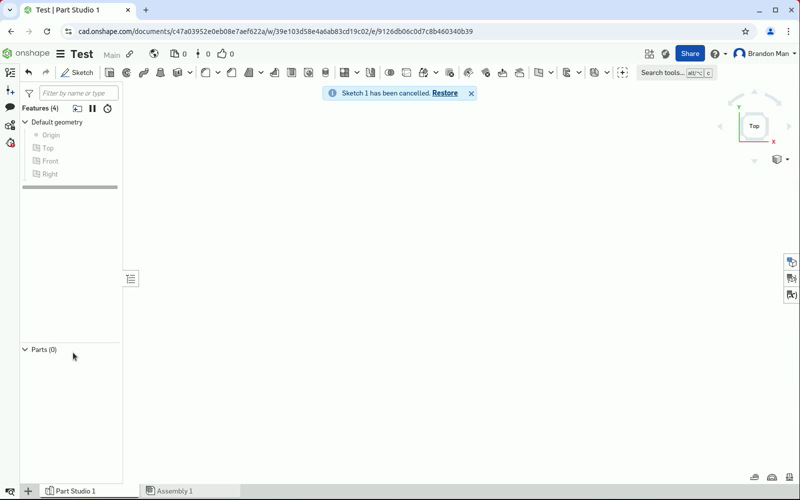
key(up)
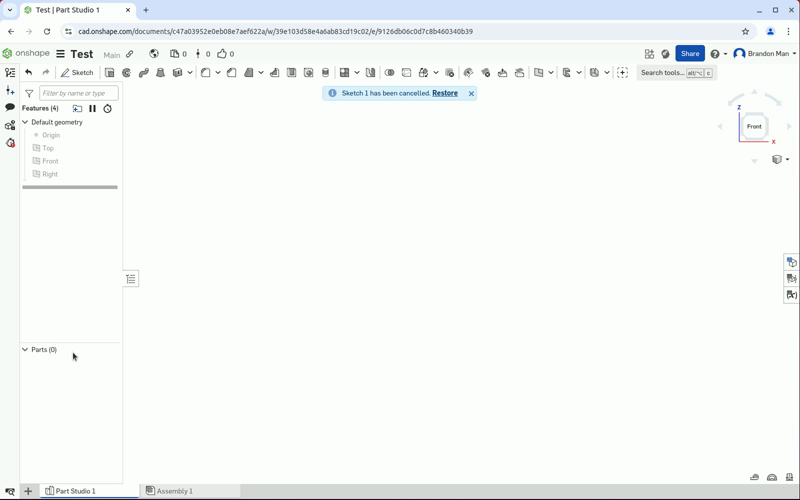
key_up(shift)
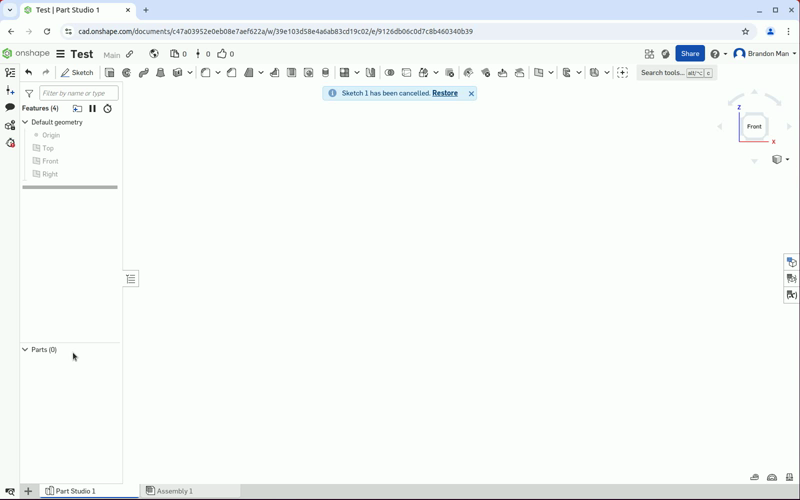
mouse_move(73, 352)
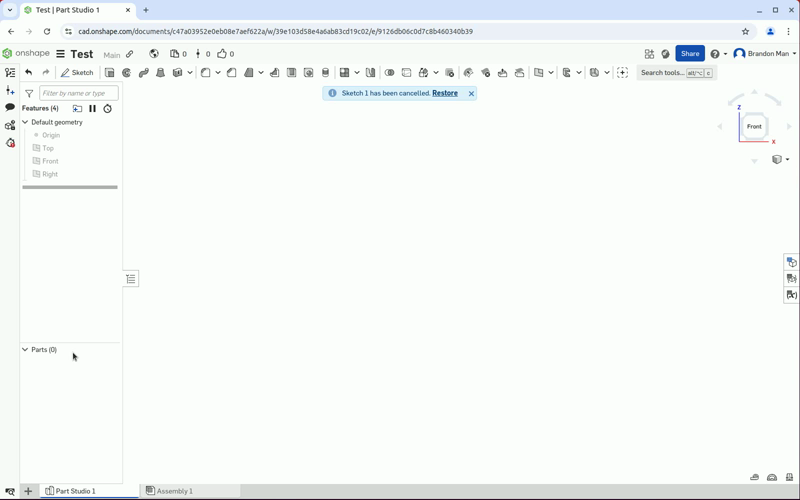
key(shift+y)
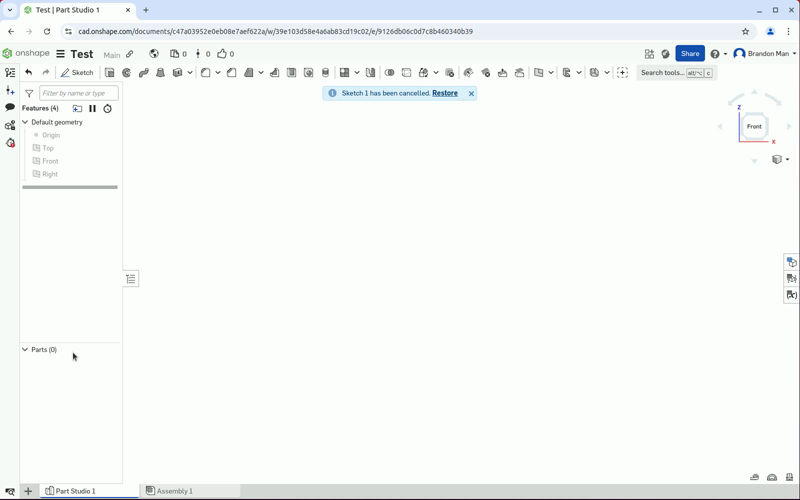
key(shift+s)
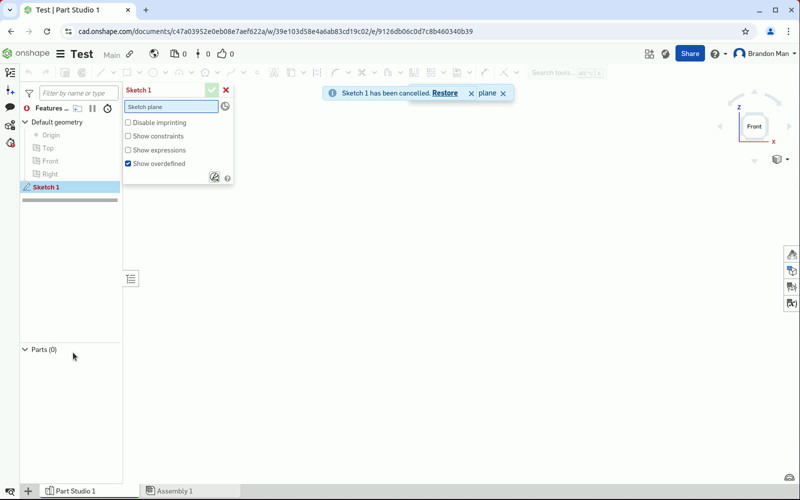
mouse_move(73, 163)
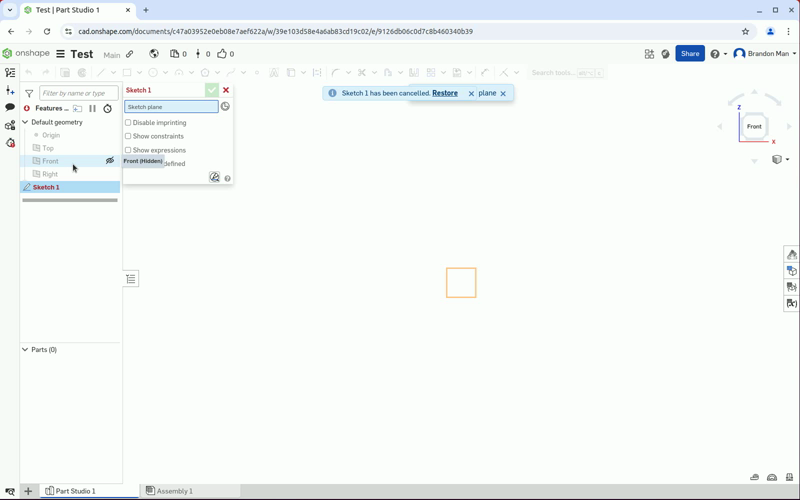
click(73, 163)
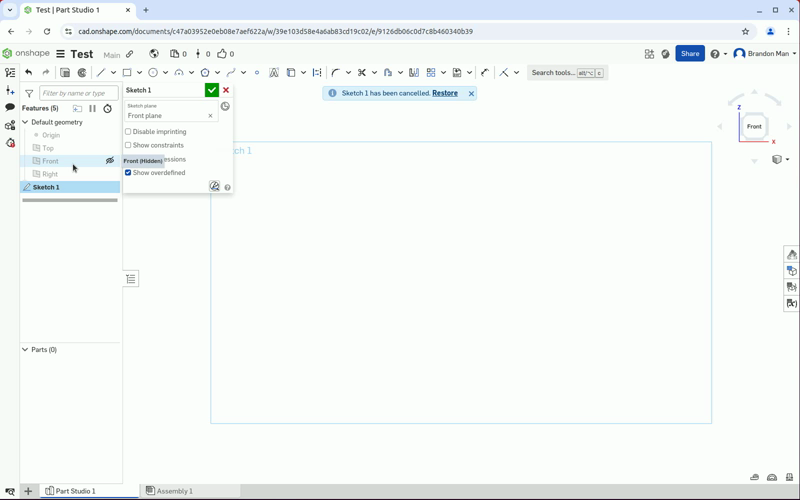
mouse_move(73, 352)
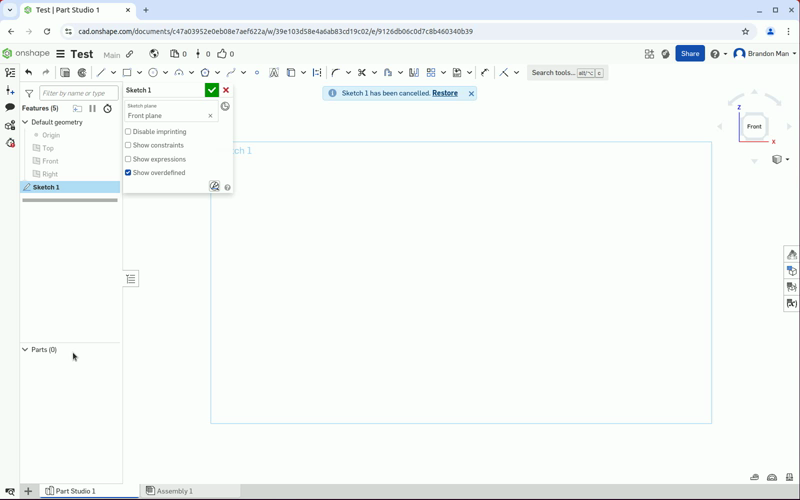
key(y)
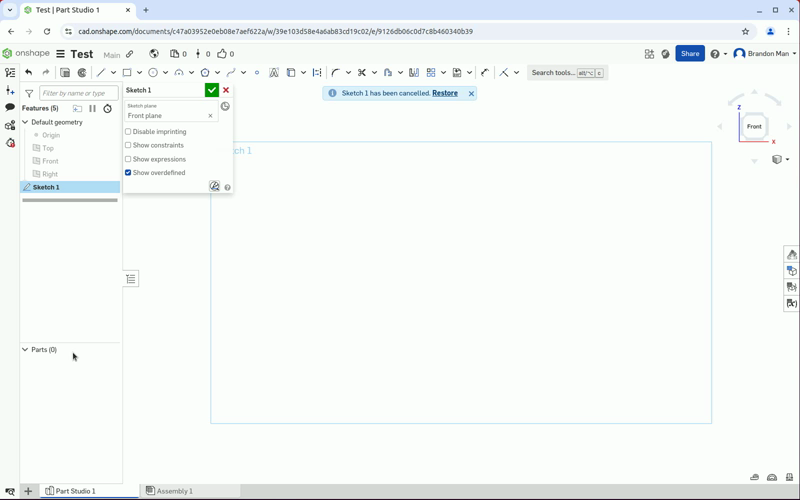
key(l)
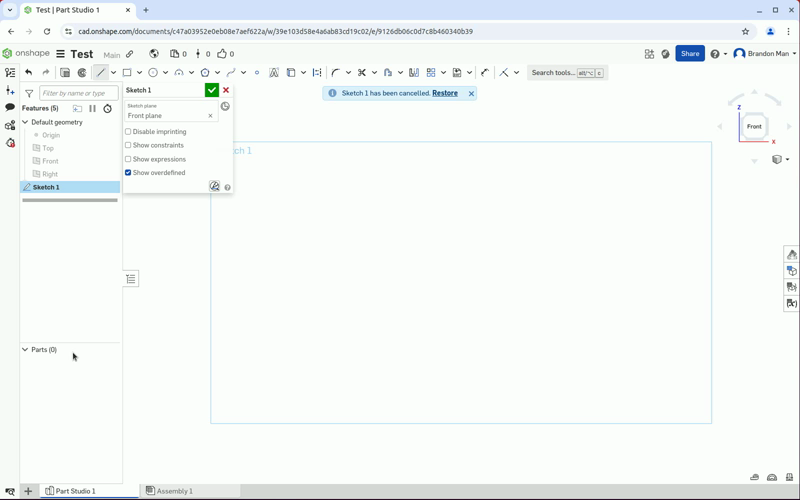
key_down(shift)
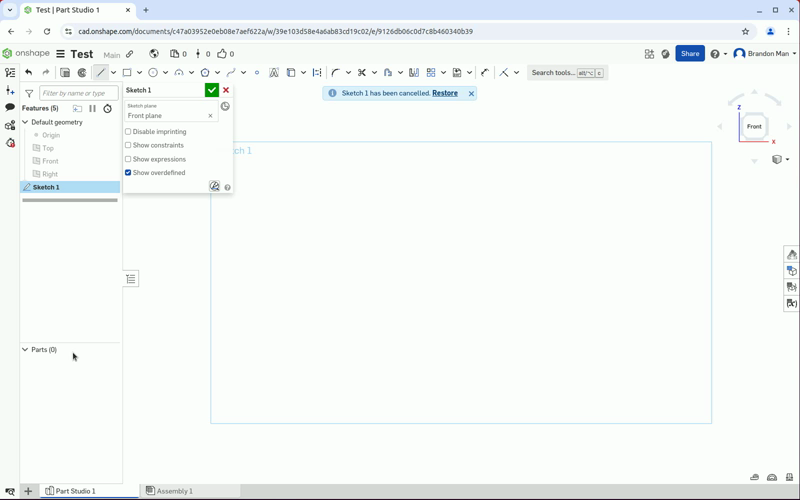
mouse_move(389, 278)
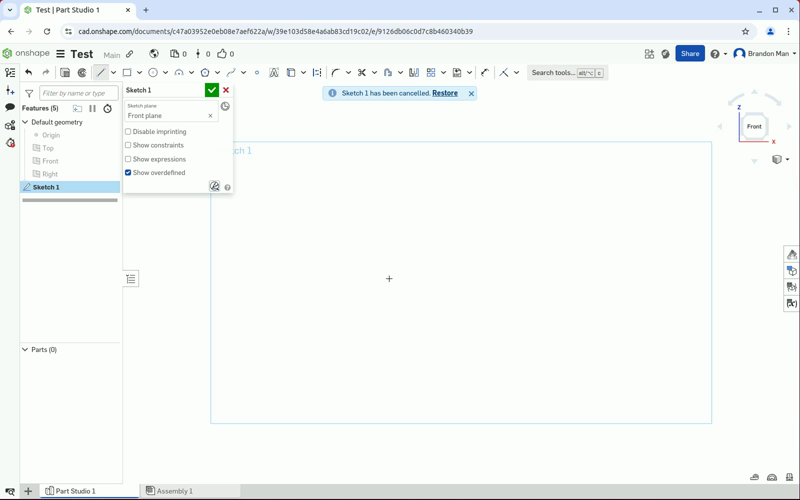
click(389, 278)
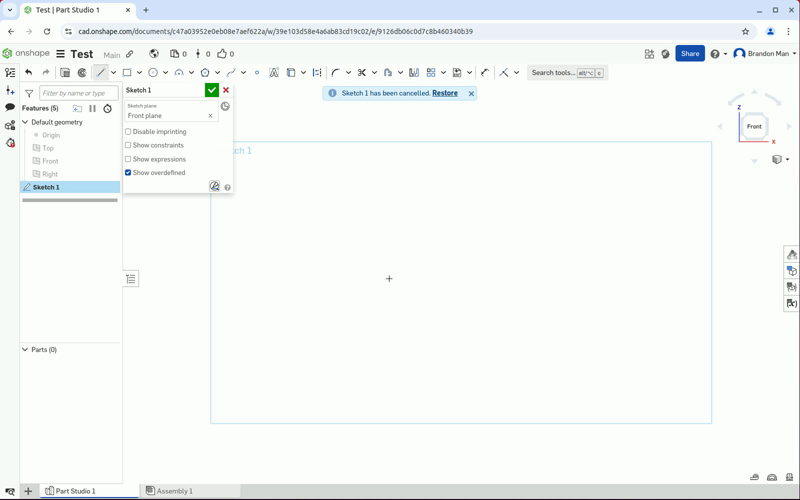
key_up(shift)
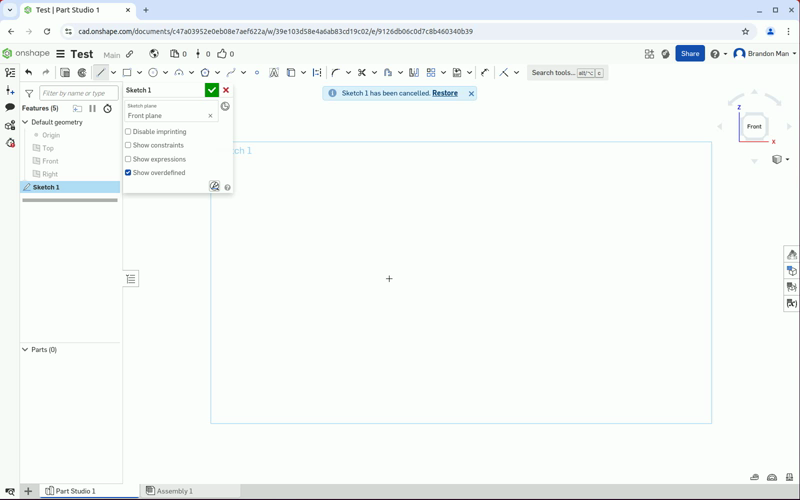
key_down(shift)
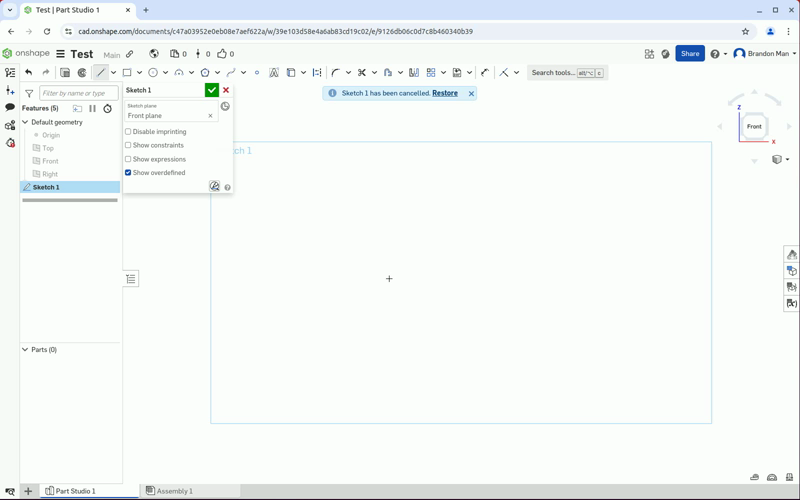
mouse_move(572, 278)
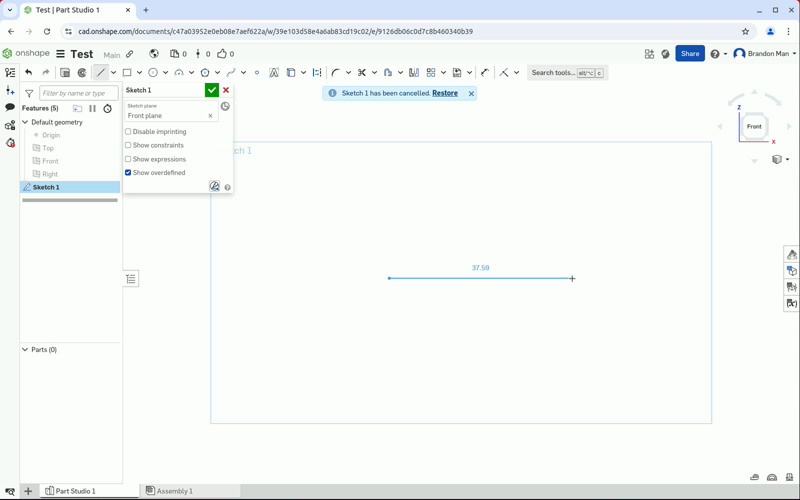
click(572, 278)
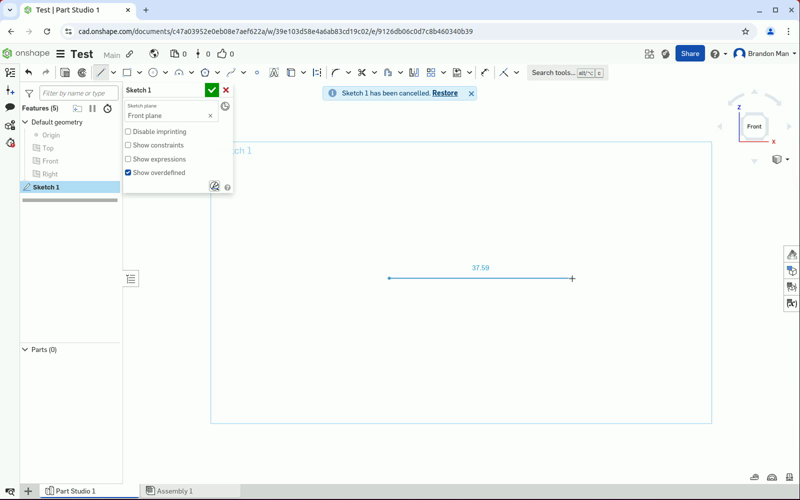
key_up(shift)
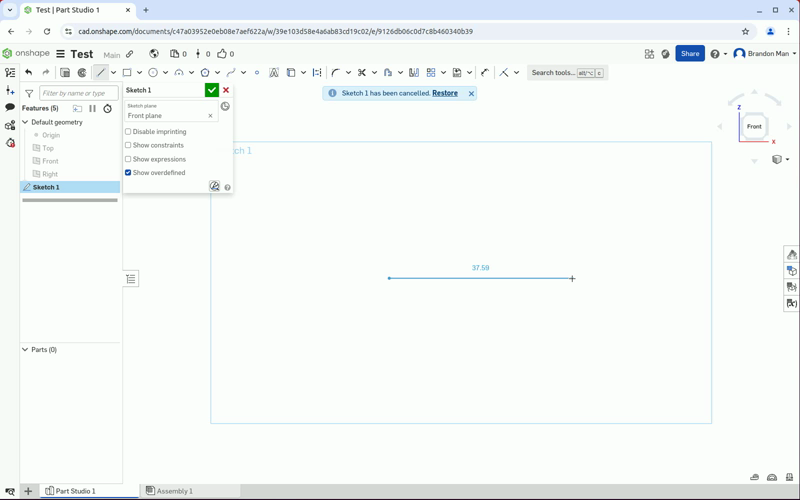
key_down(shift)
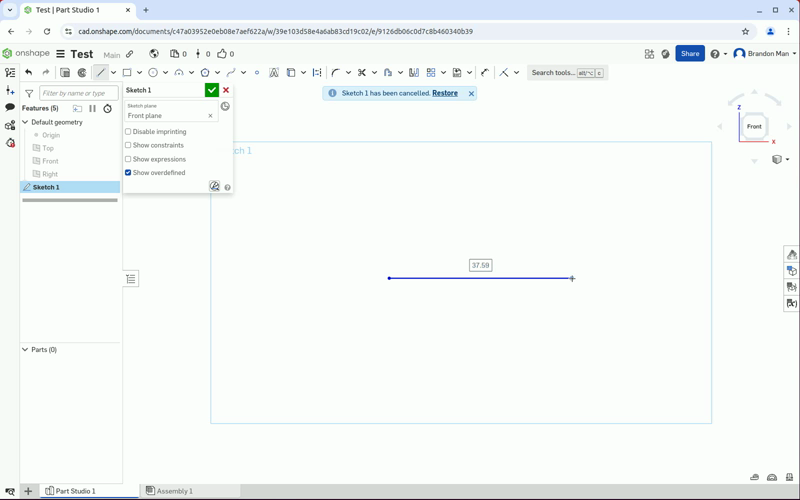
mouse_move(589, 278)
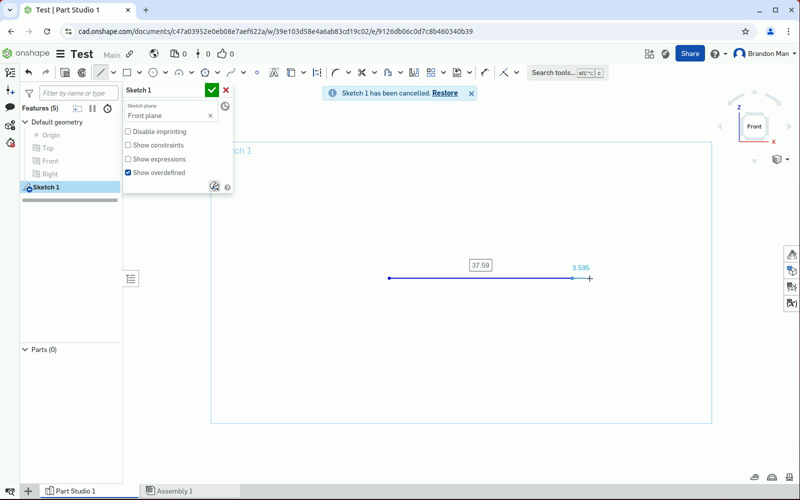
mouse_move(572, 247)
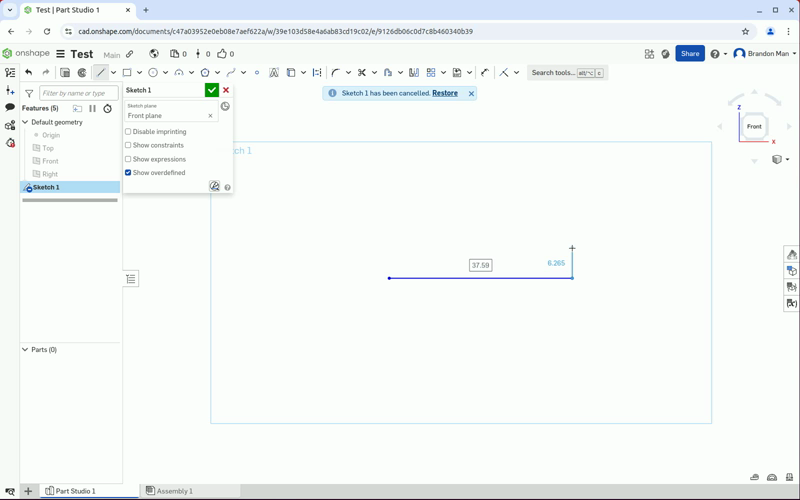
click(572, 247)
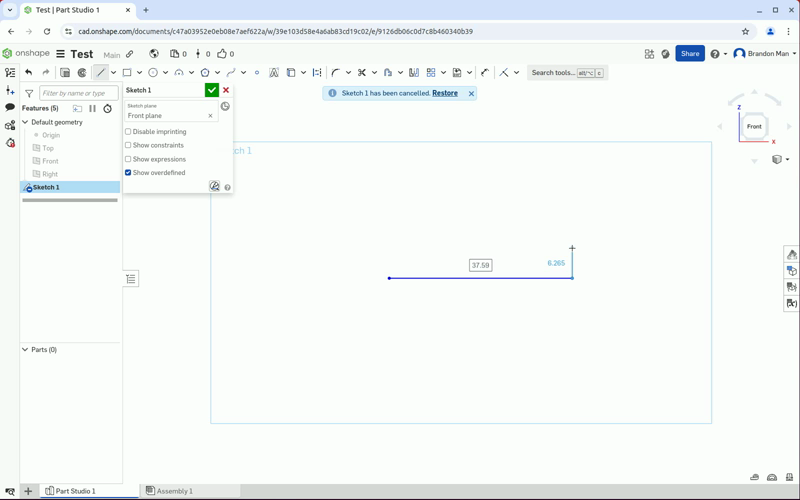
key_up(shift)
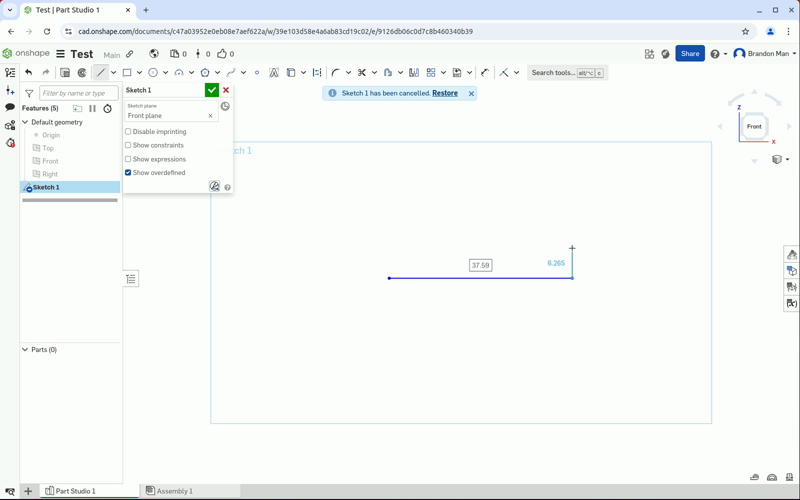
key_down(shift)
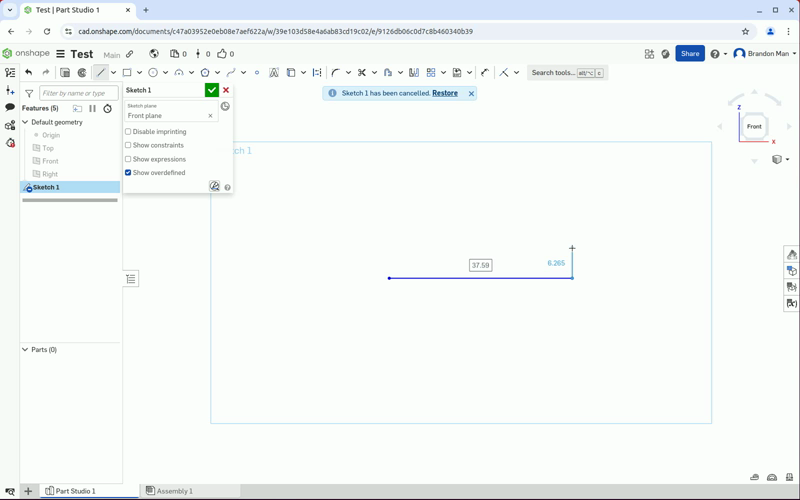
mouse_move(419, 247)
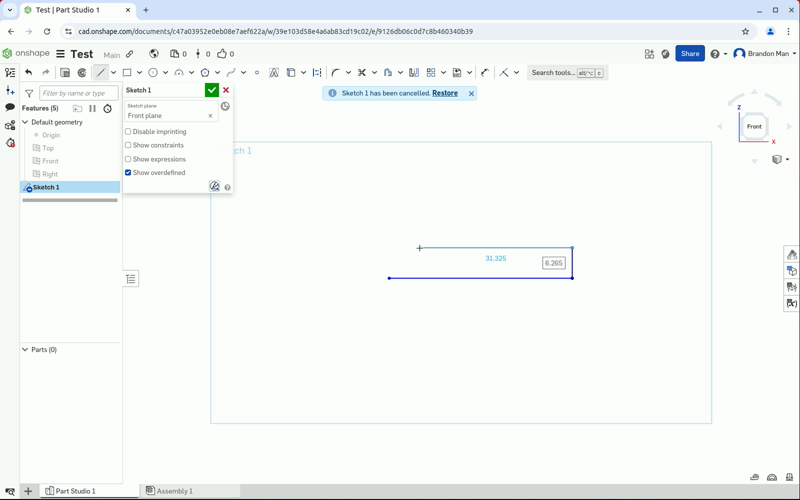
click(419, 247)
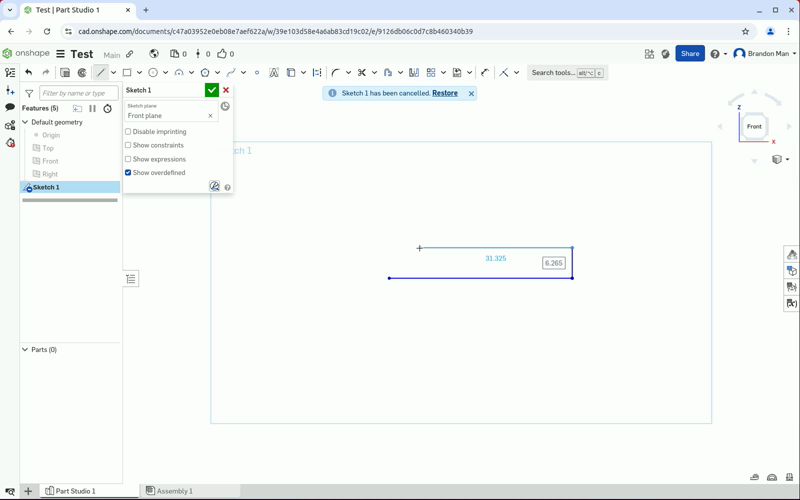
key_up(shift)
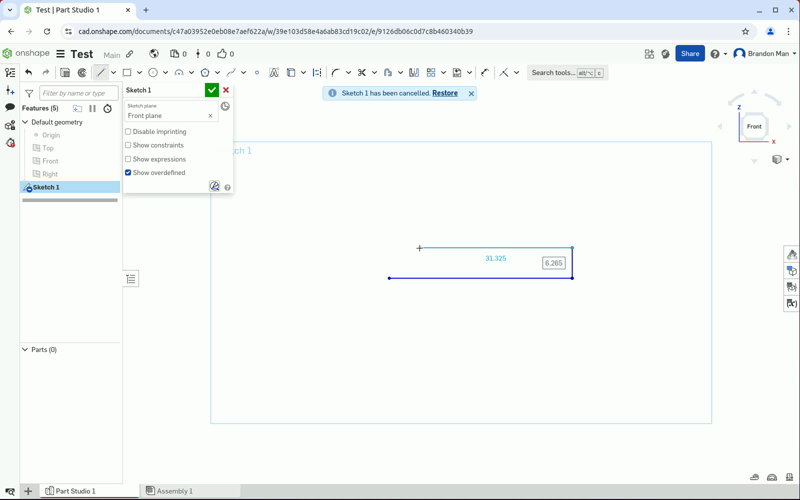
key_down(shift)
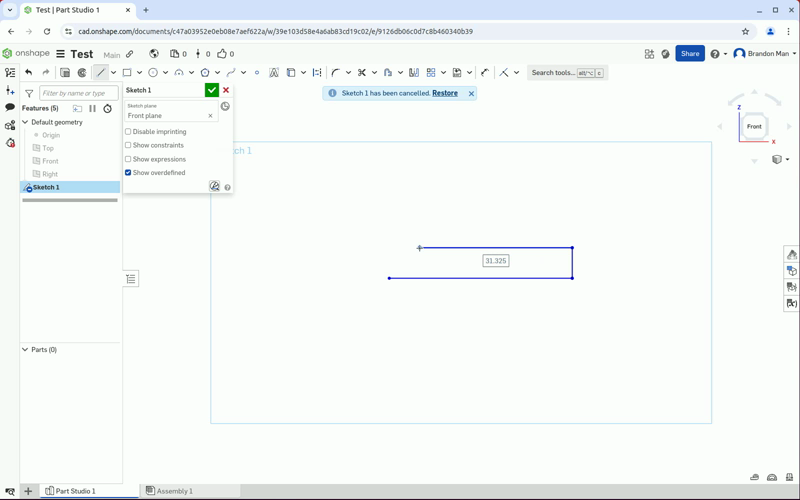
mouse_move(450, 247)
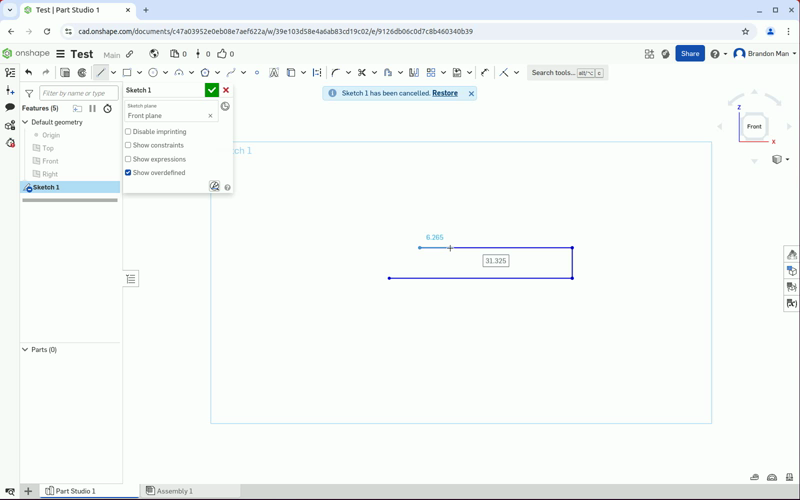
mouse_move(419, 216)
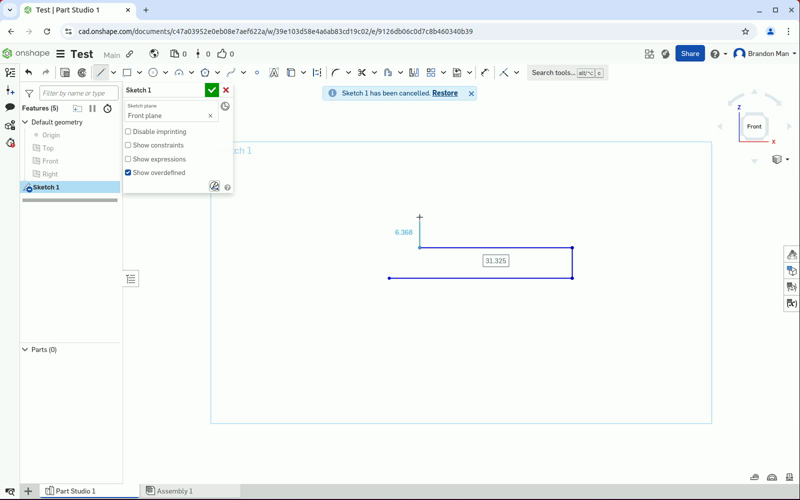
click(419, 216)
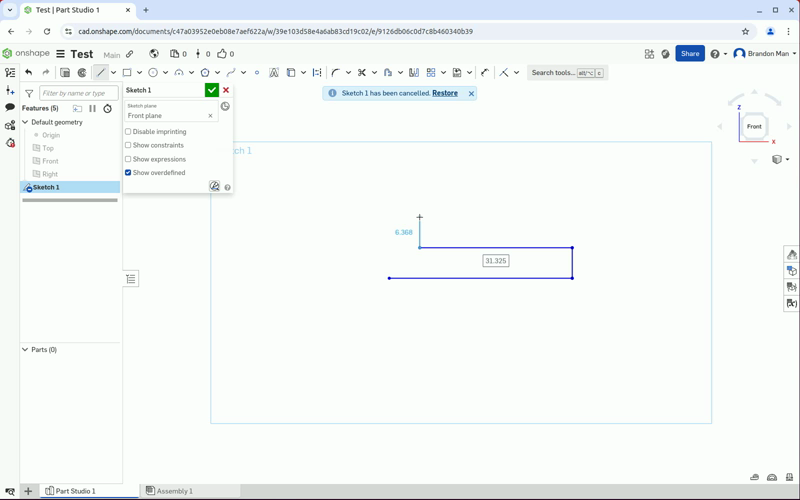
key_up(shift)
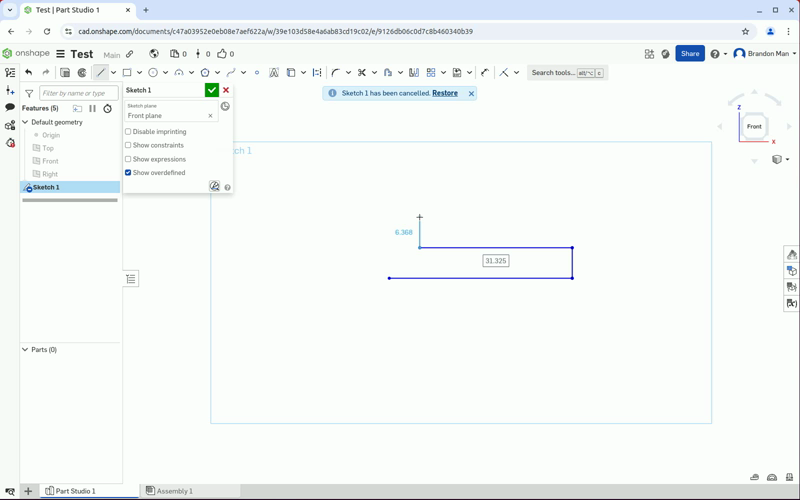
key_down(shift)
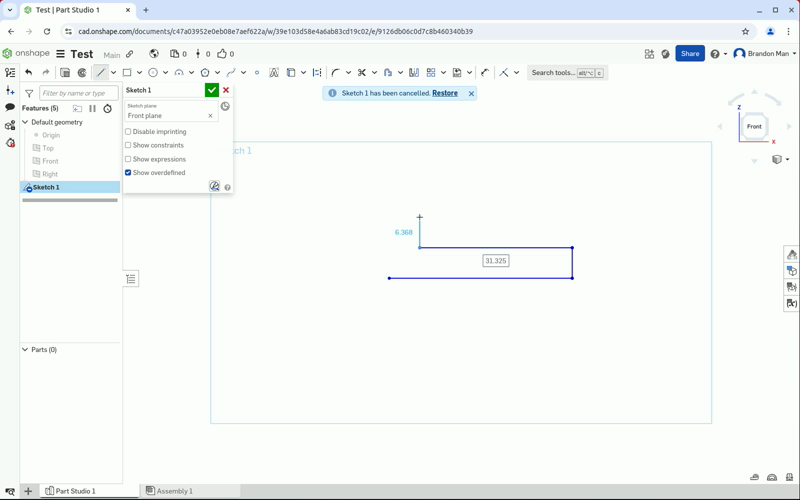
mouse_move(450, 216)
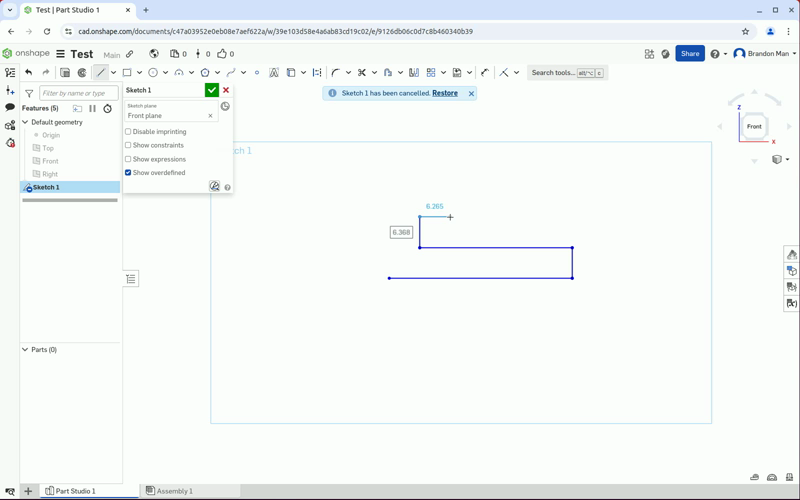
mouse_move(389, 216)
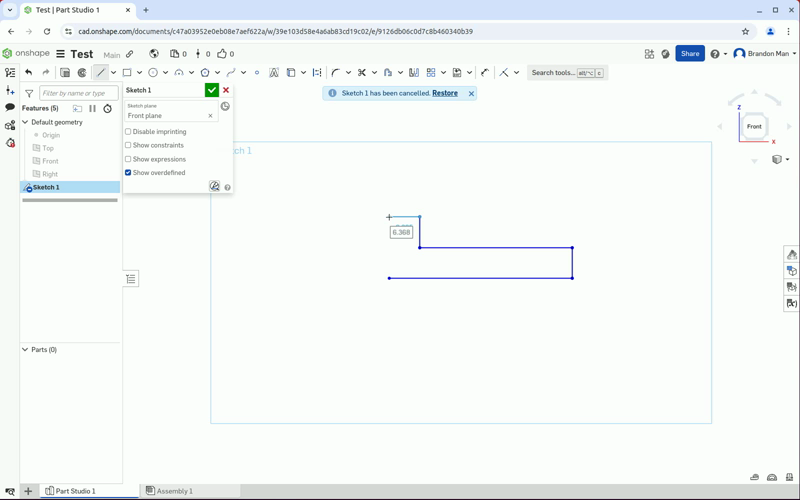
click(389, 216)
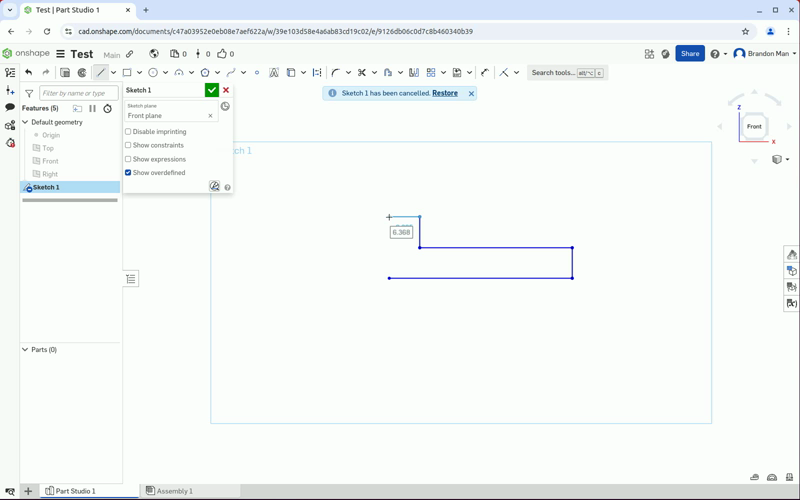
key_up(shift)
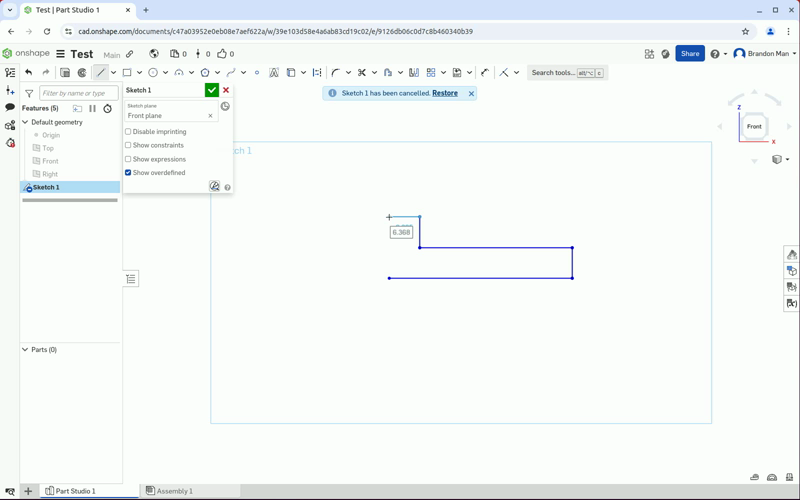
key_down(shift)
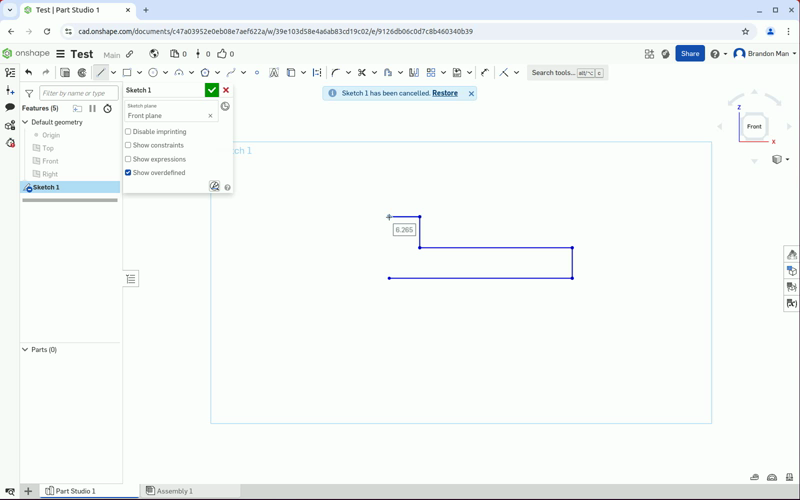
mouse_move(389, 278)
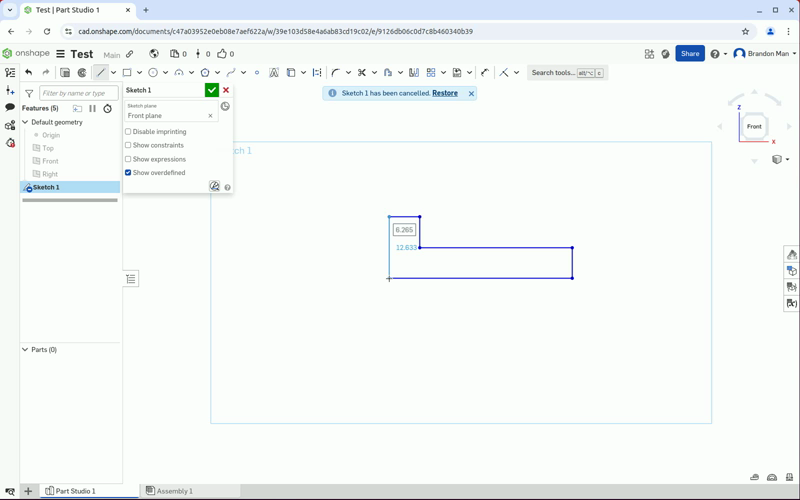
key_up(shift)
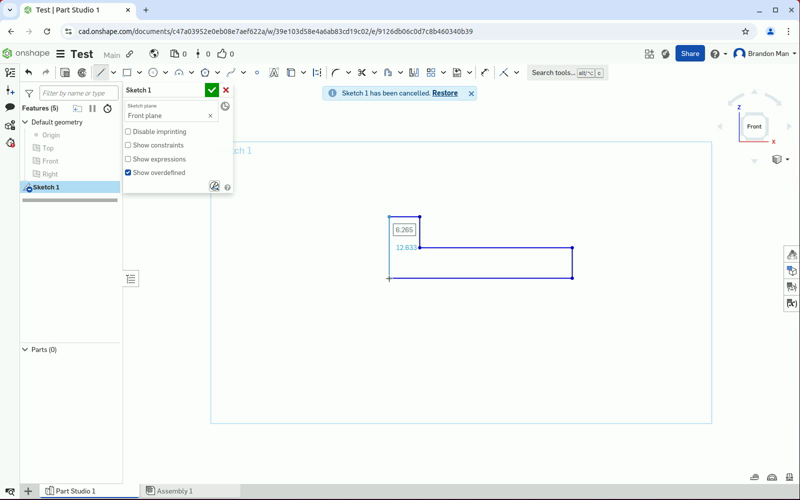
click(389, 278)
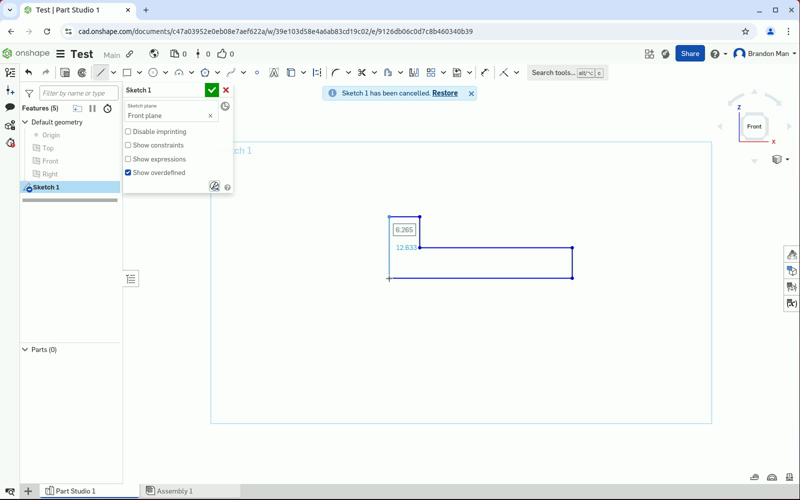
key(esc)
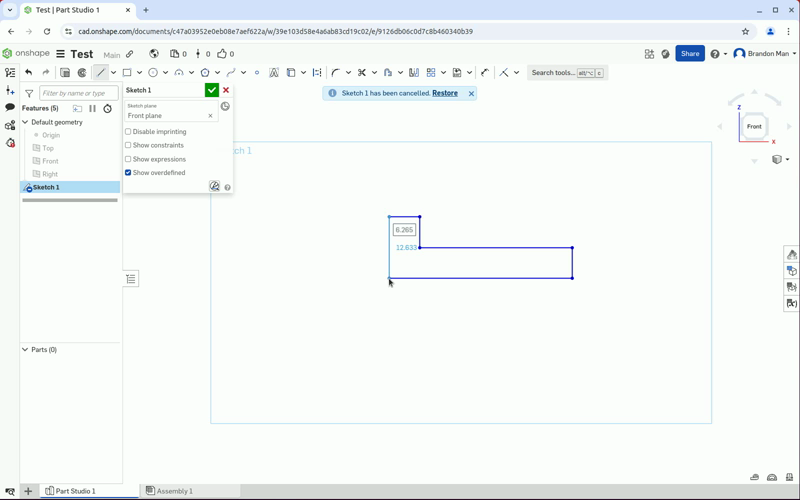
mouse_move(495, 253)
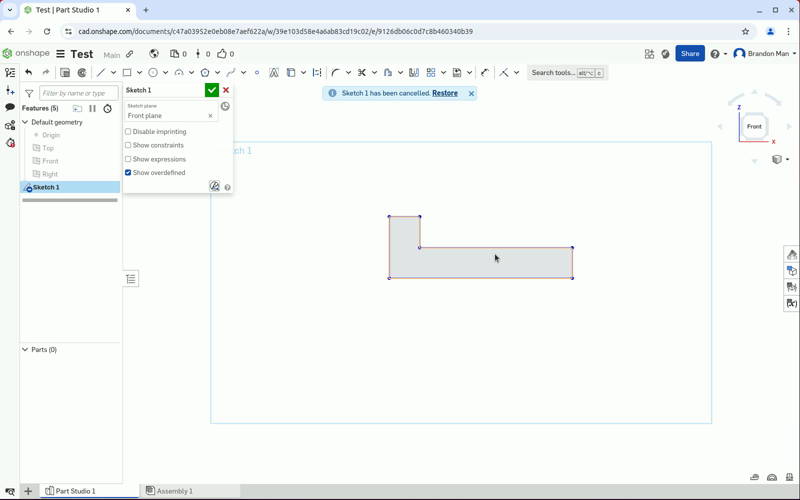
click(495, 253)
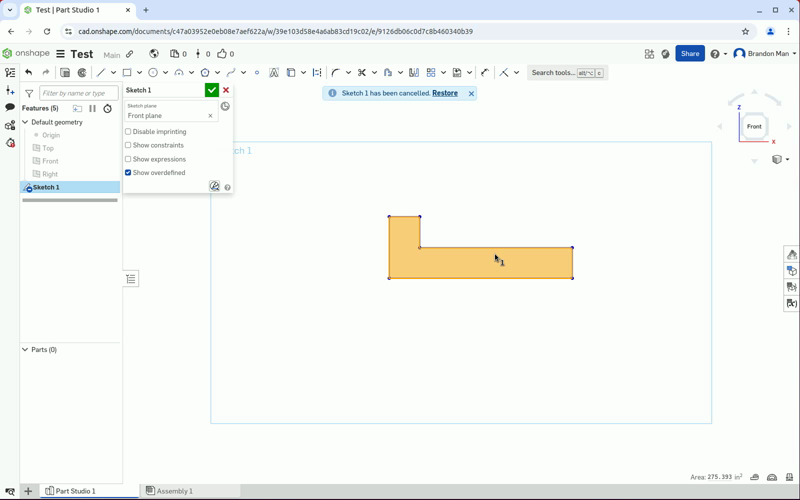
mouse_move(73, 352)
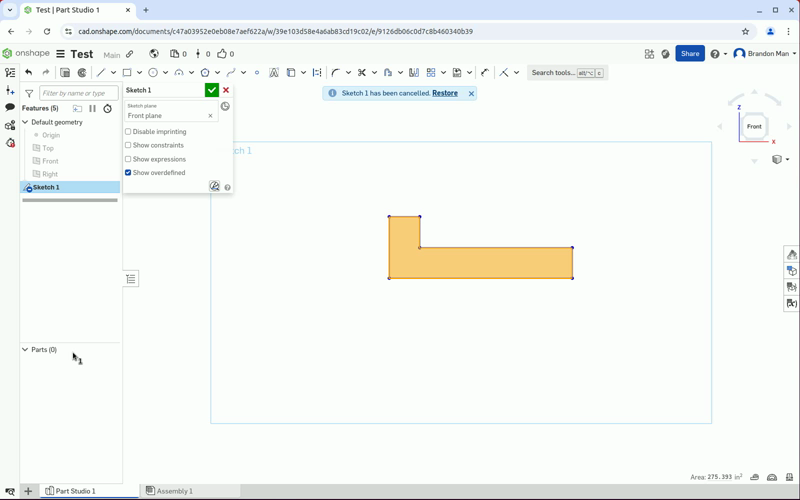
key(shift+y)
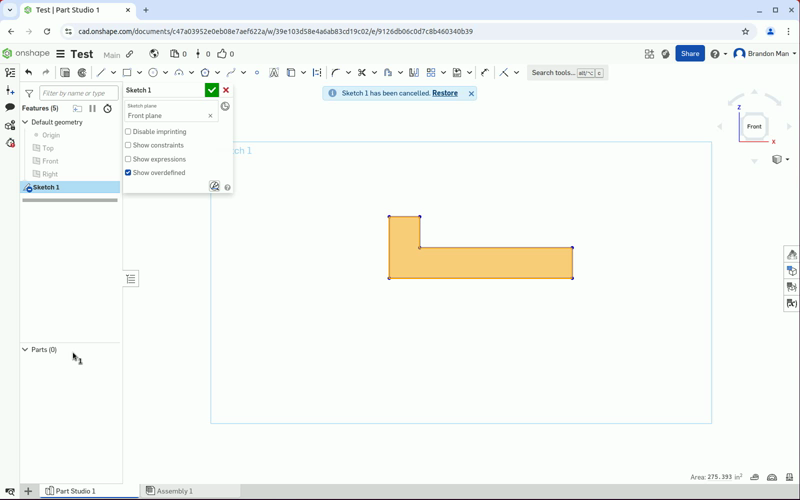
key(shift+e)
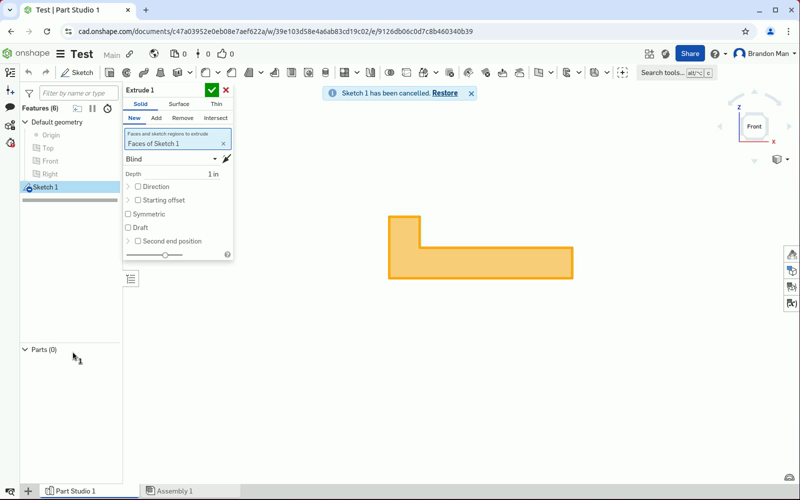
mouse_move(143, 106)
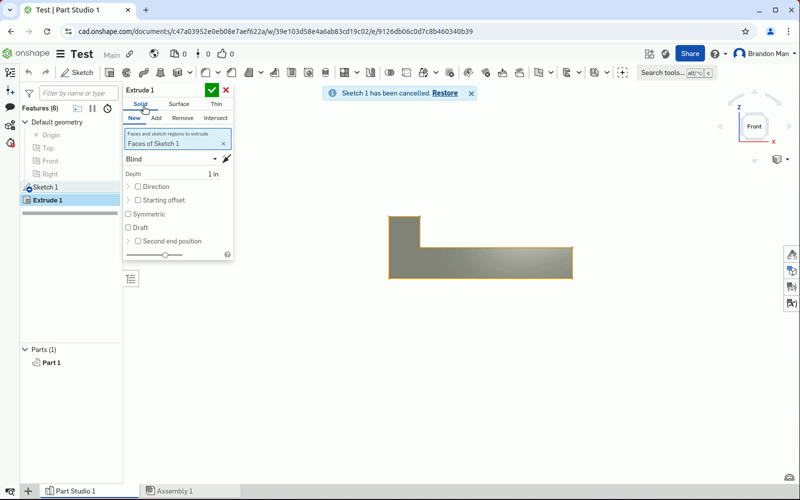
click(143, 106)
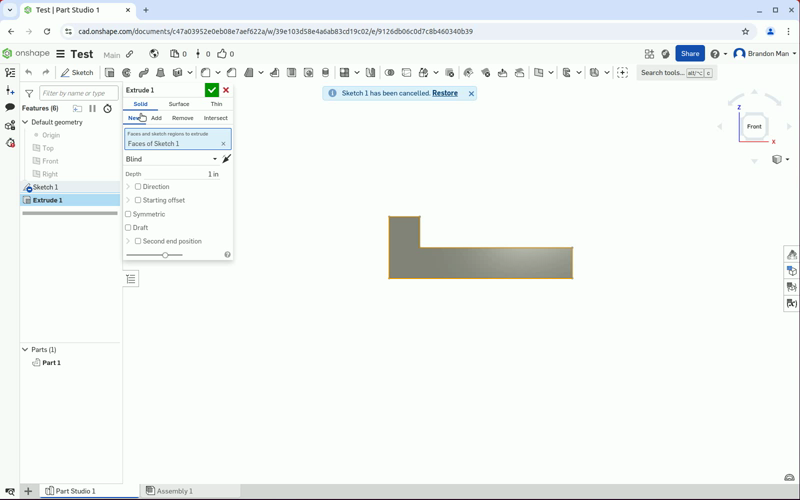
mouse_move(137, 120)
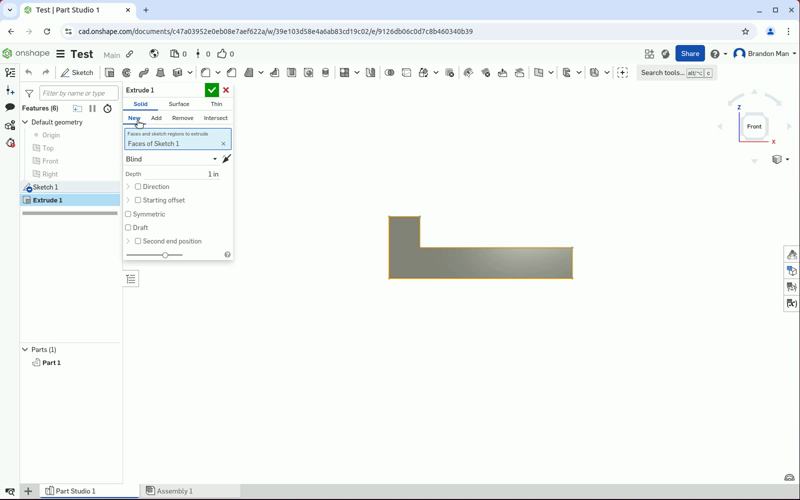
click(137, 120)
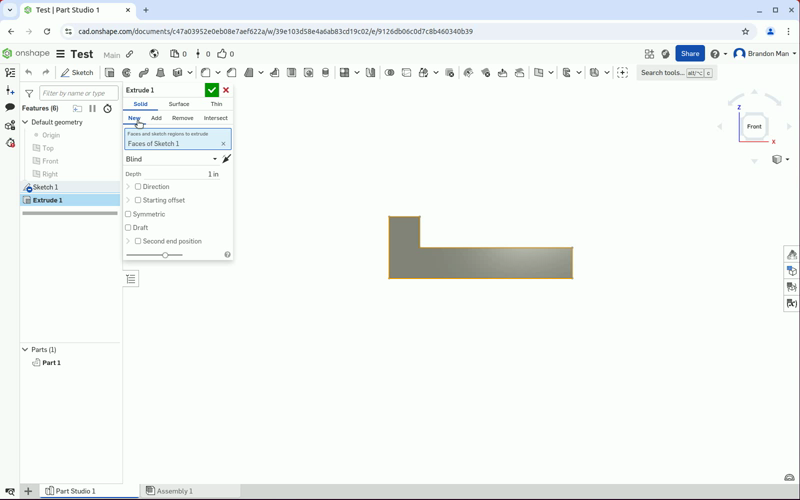
key(tab, 4)
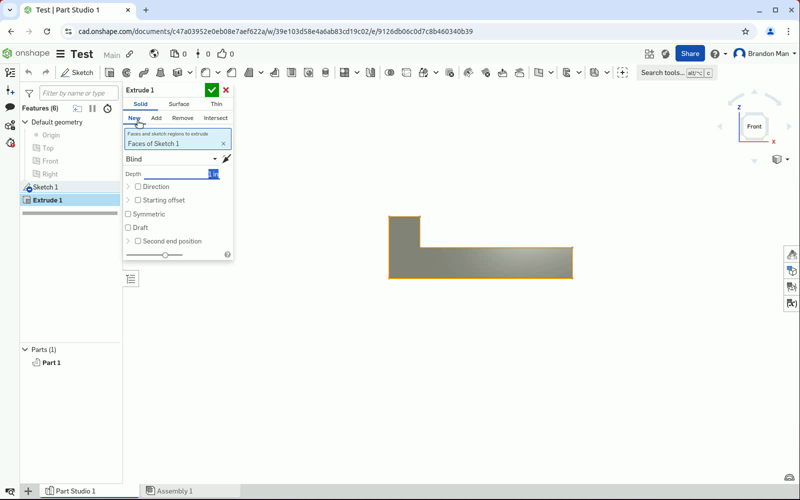
text(12.517)
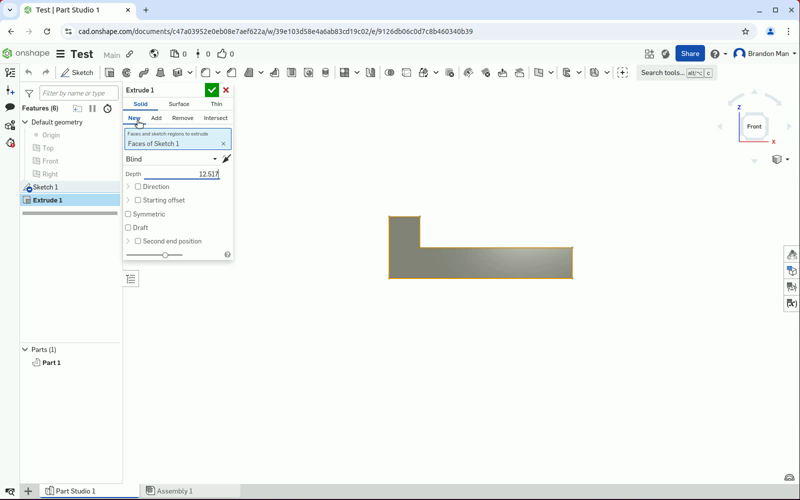
key(tab, 3)
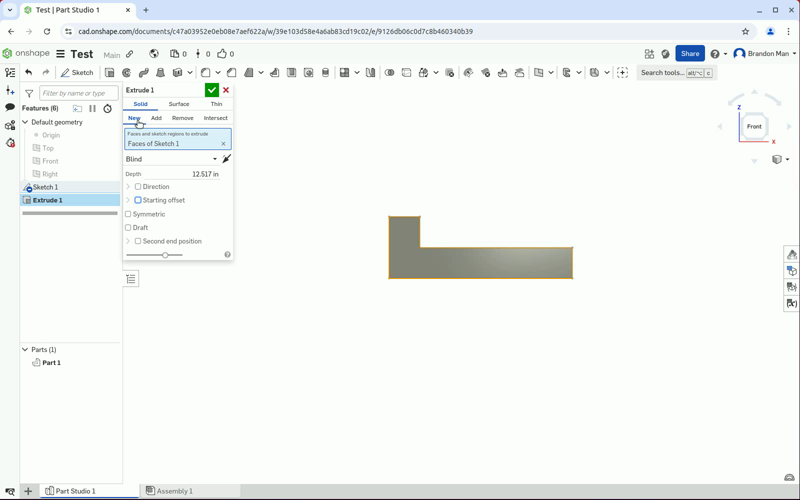
key(tab, 2)
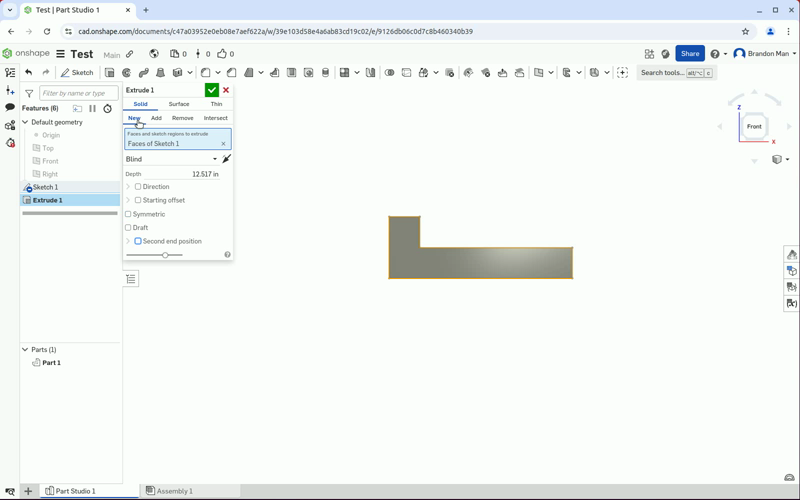
key(space)
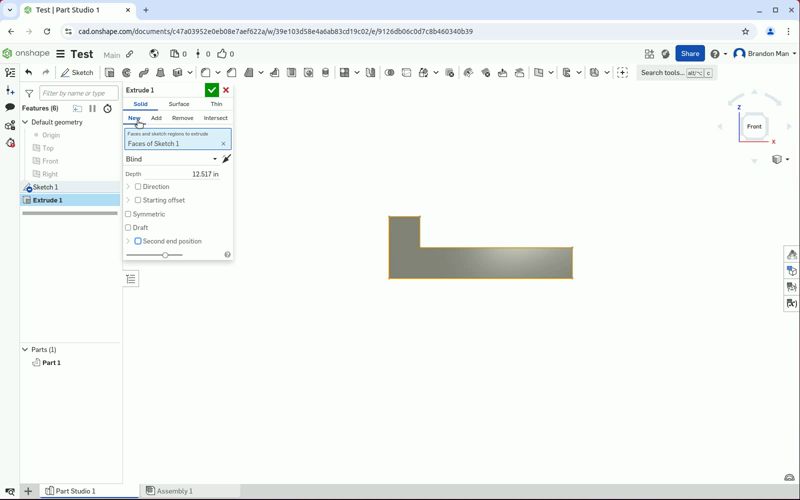
key(tab, 3)
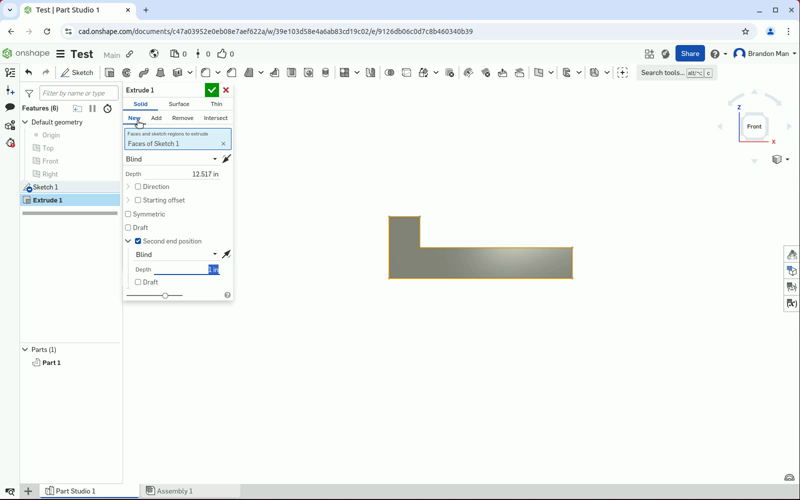
text(6.258)
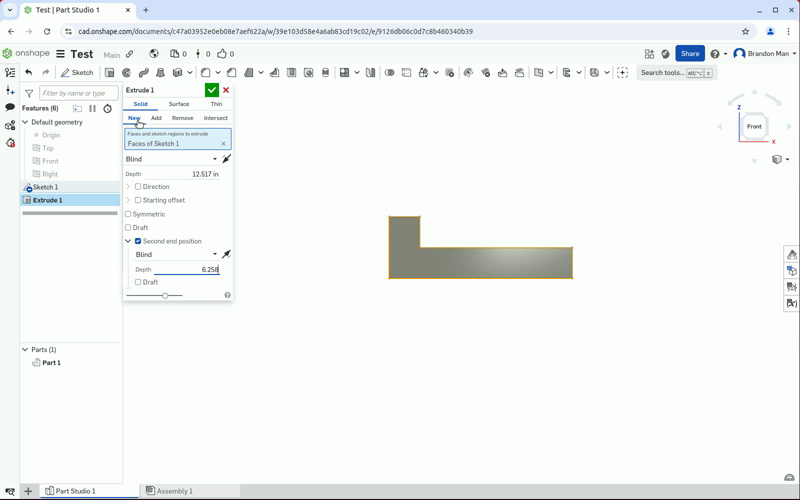
key(enter)
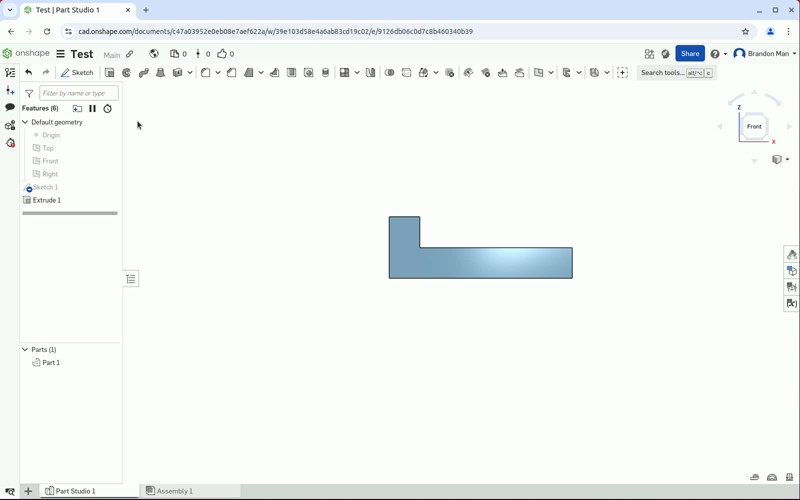
key(shift+h)
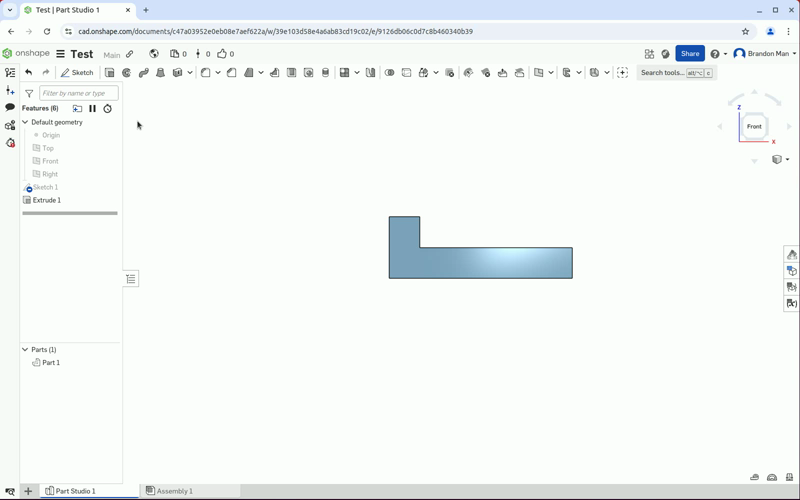
key(shift+h)
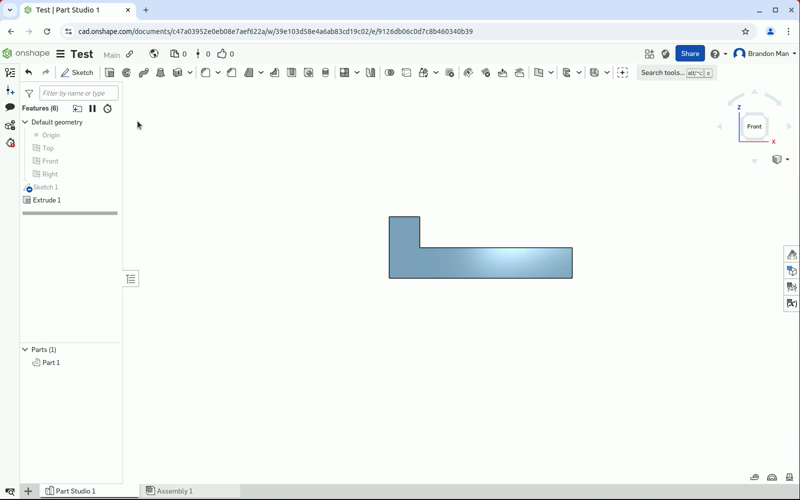
mouse_move(73, 189)
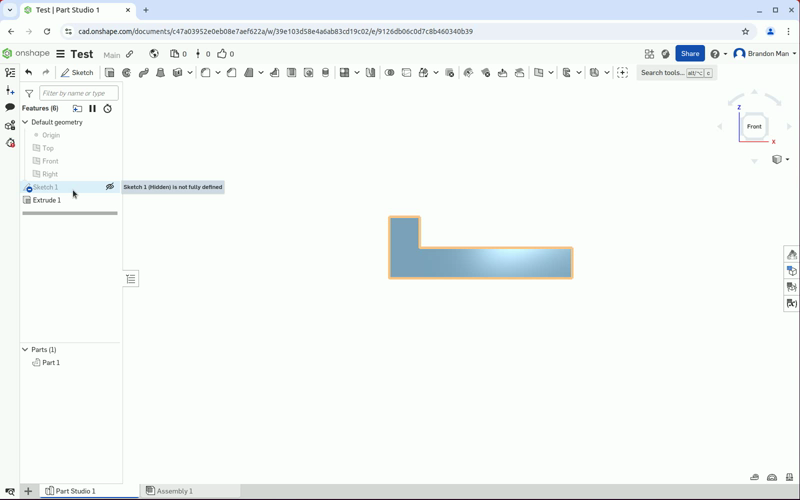
click(73, 189)
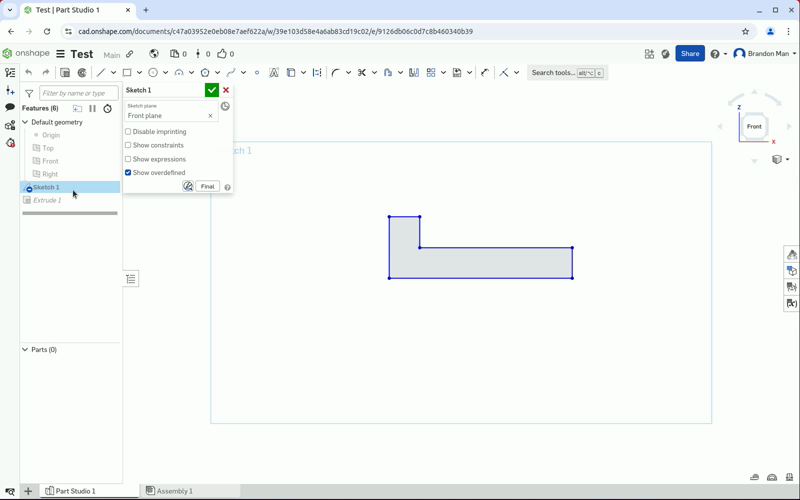
mouse_move(229, 92)
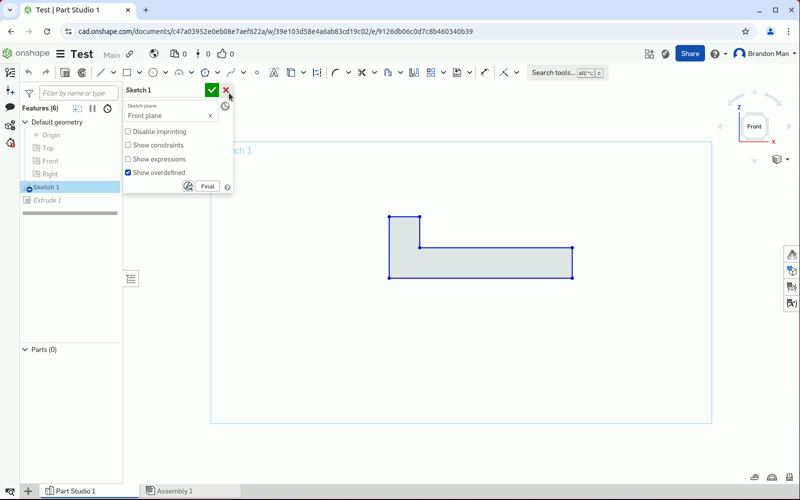
click(229, 92)
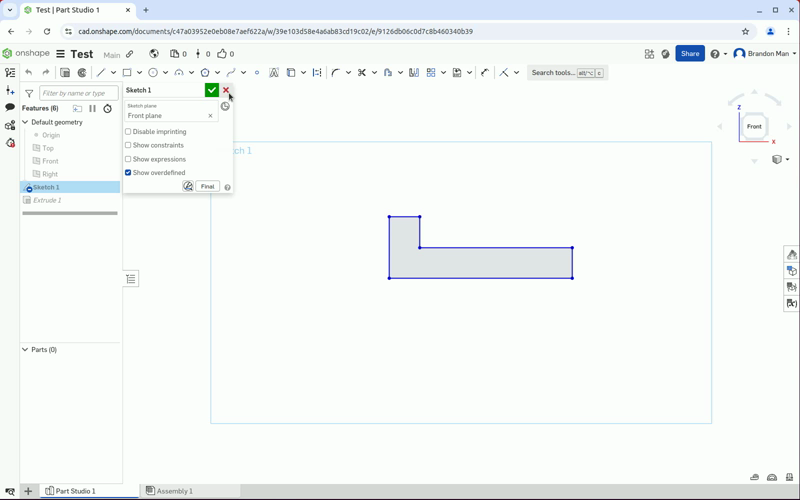
key(shift+s)
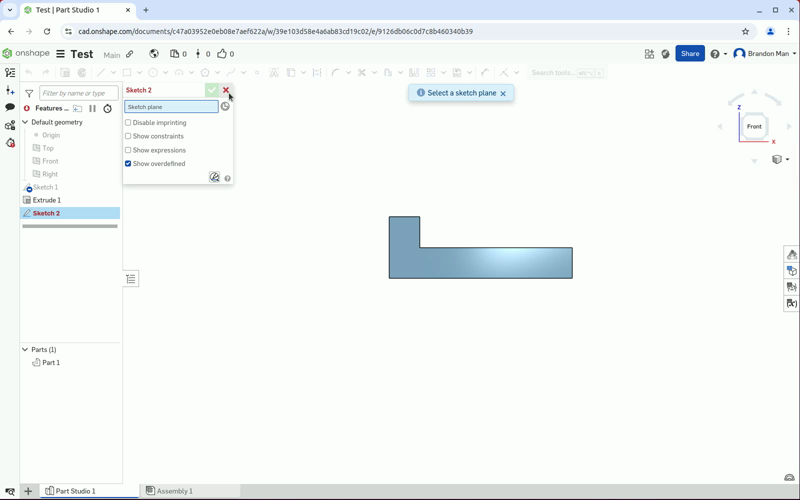
mouse_move(73, 163)
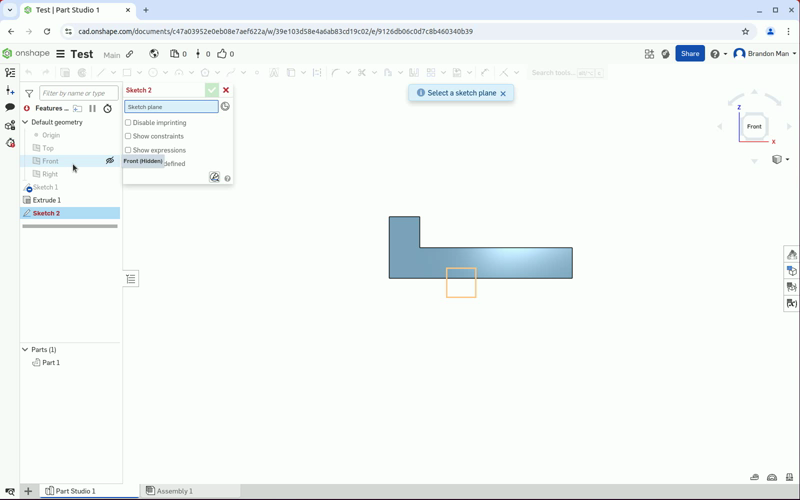
click(73, 163)
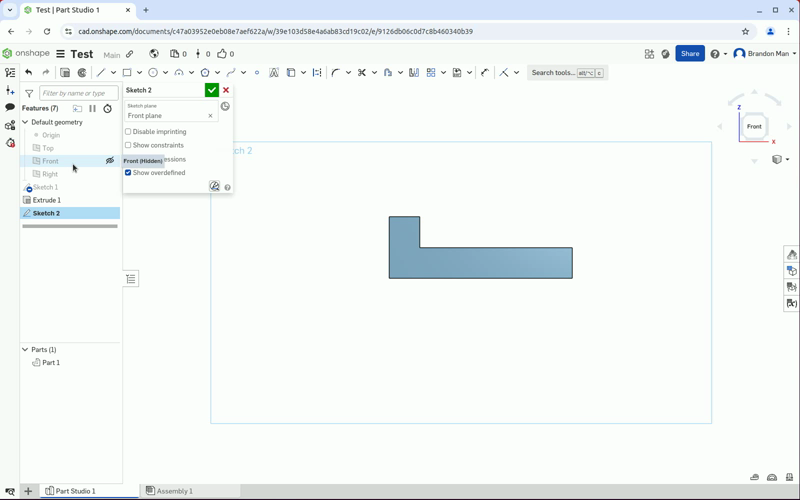
mouse_move(73, 352)
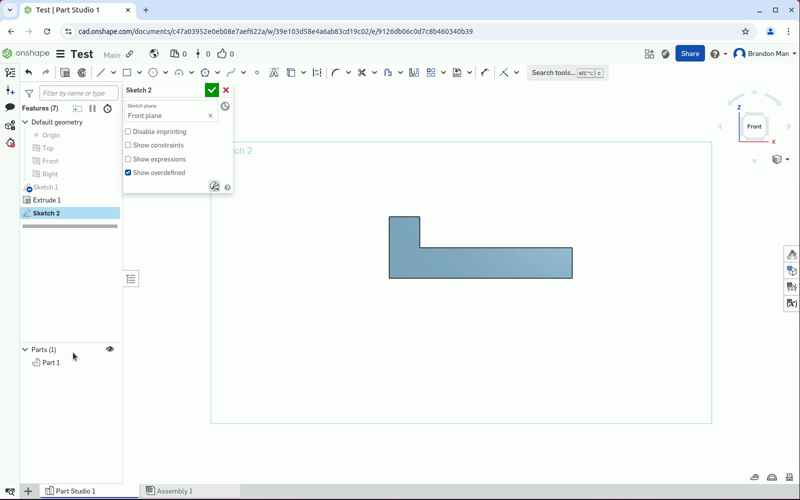
key(y)
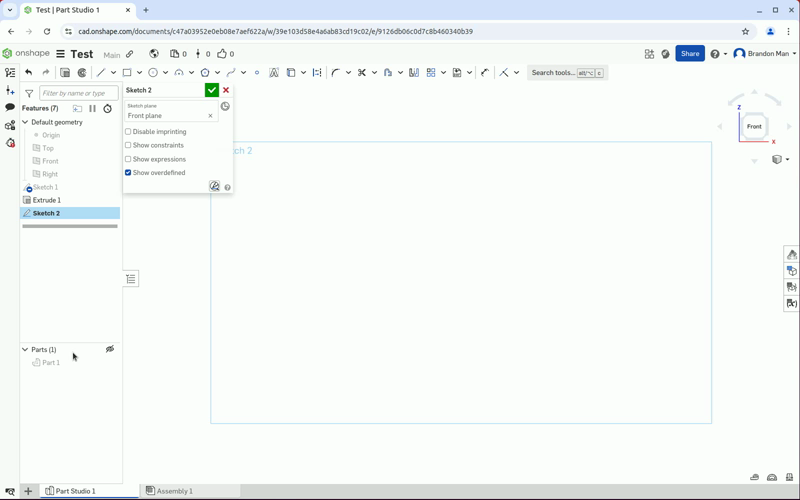
key(l)
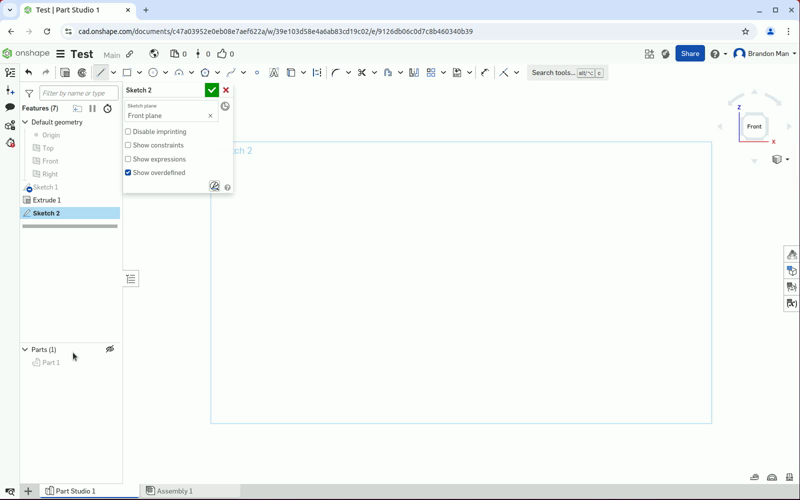
key_down(shift)
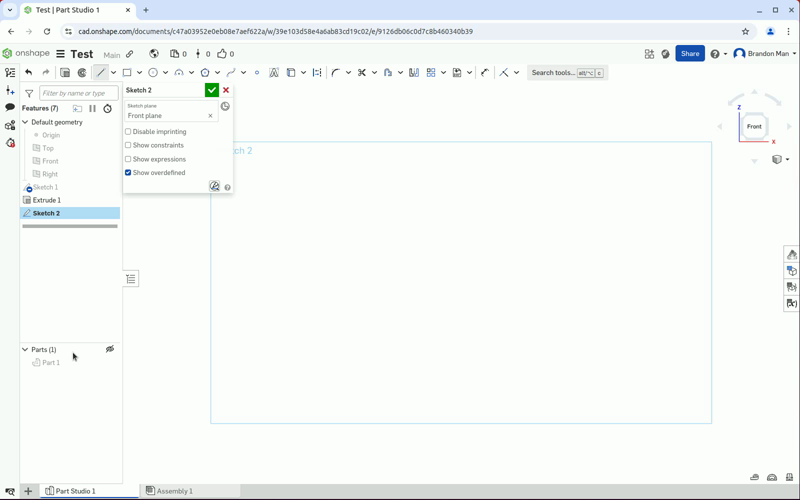
mouse_move(419, 246)
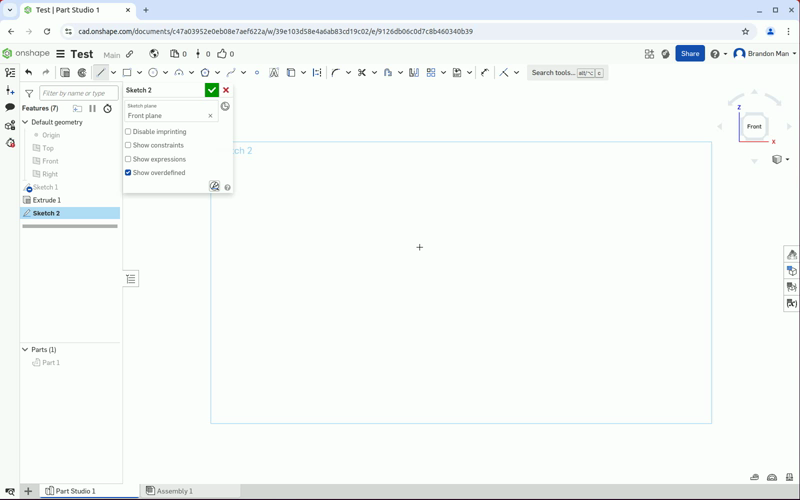
click(419, 246)
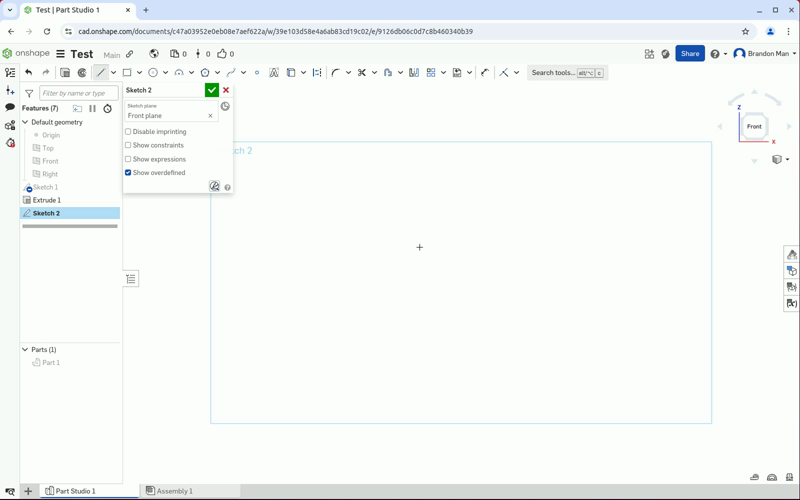
key_up(shift)
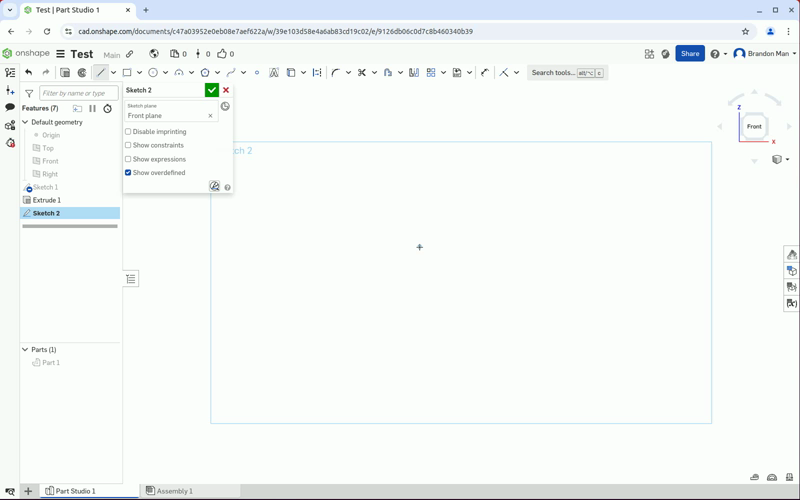
key_down(shift)
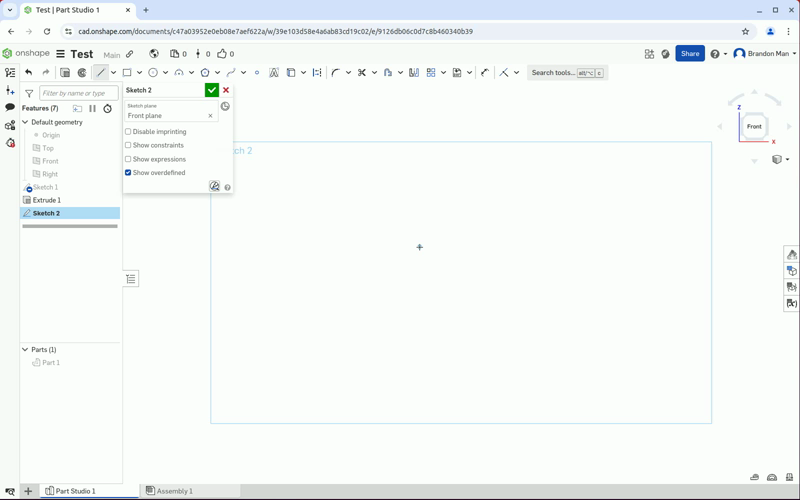
mouse_move(573, 246)
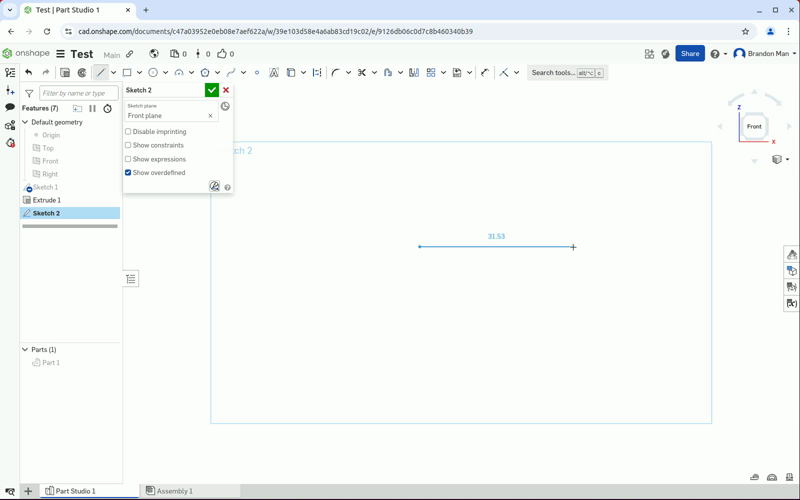
click(573, 246)
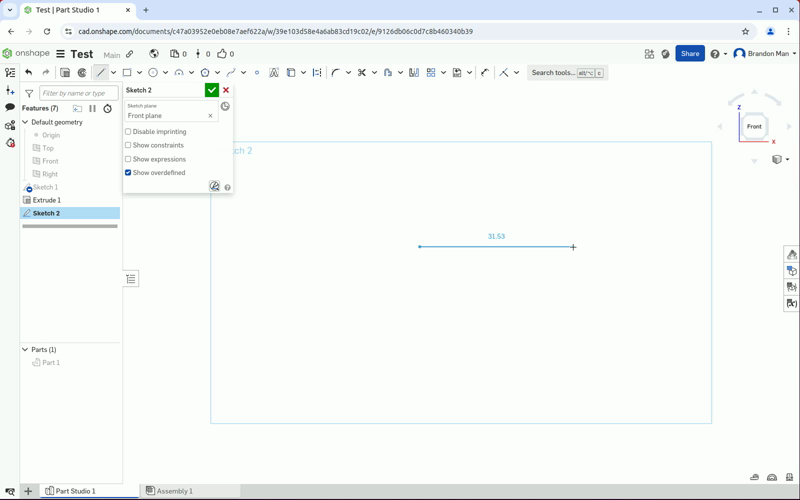
key_up(shift)
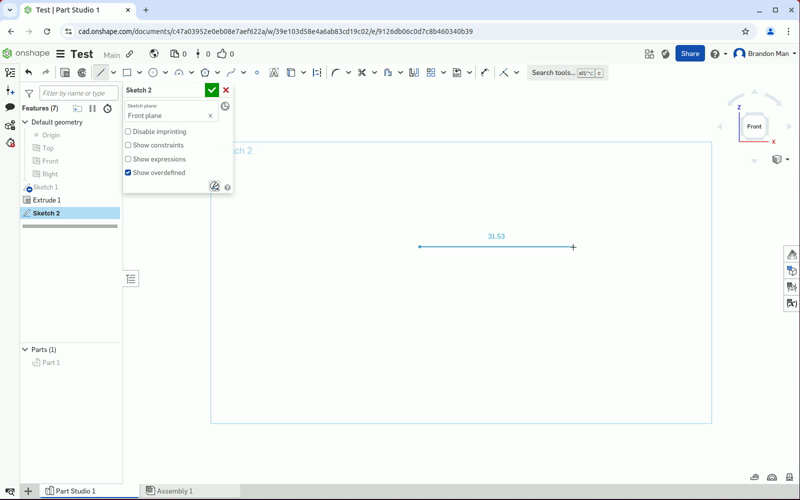
key_down(shift)
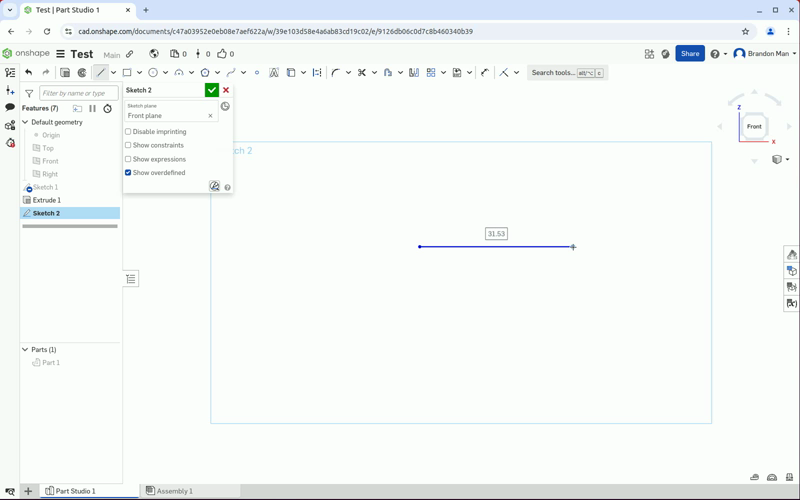
mouse_move(419, 216)
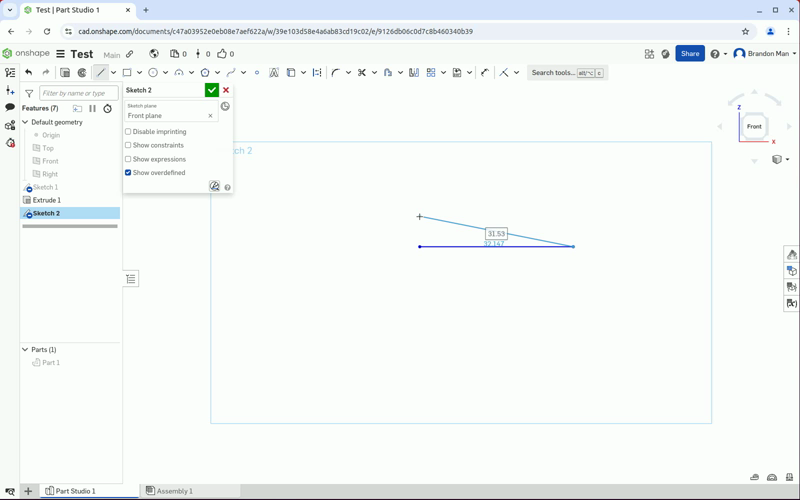
click(419, 216)
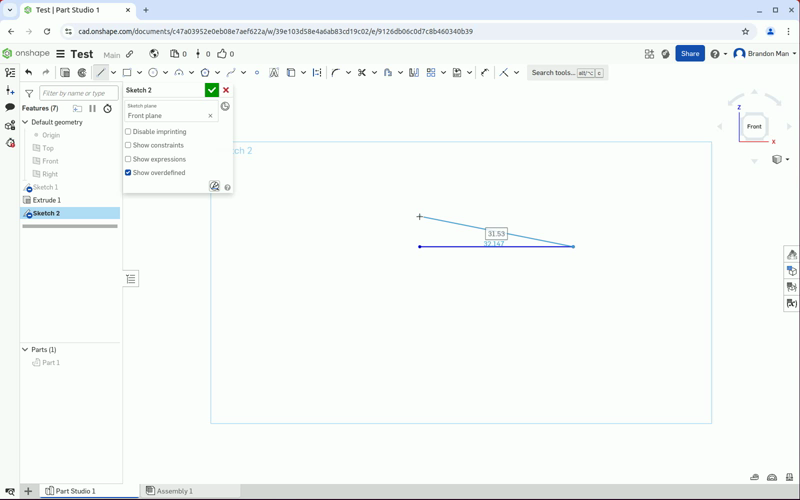
key_up(shift)
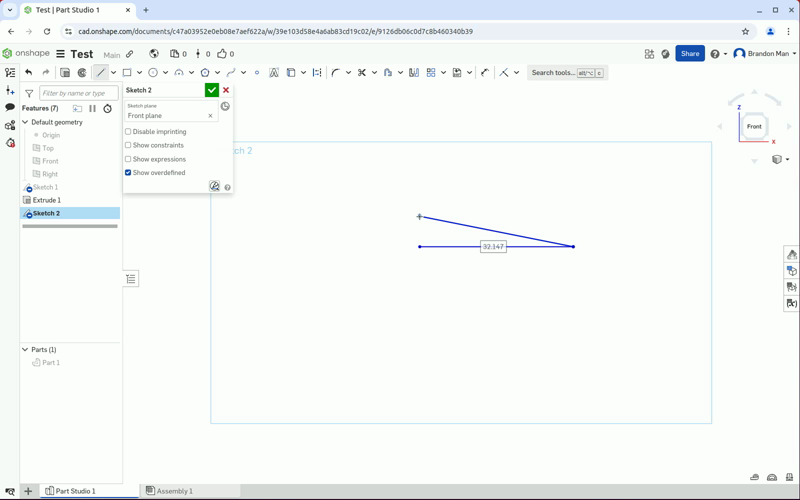
mouse_move(449, 216)
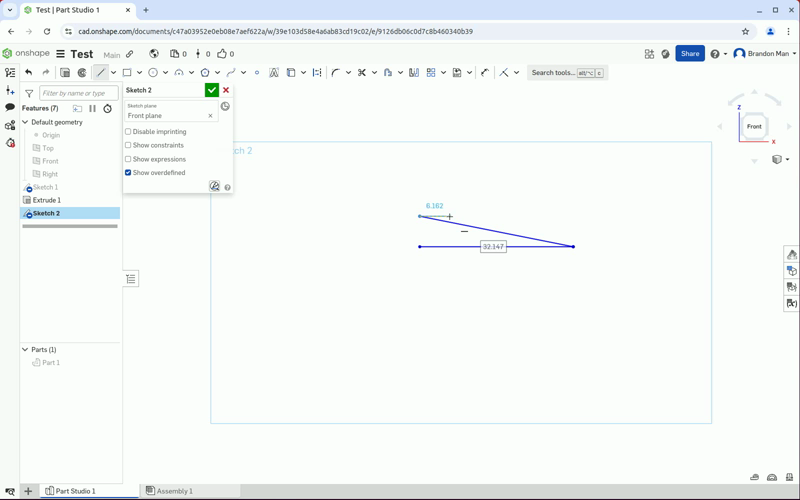
key_down(shift)
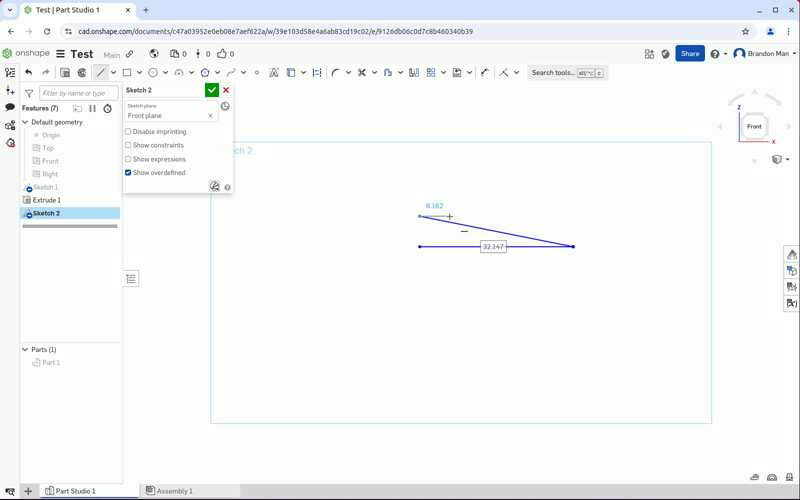
mouse_move(419, 246)
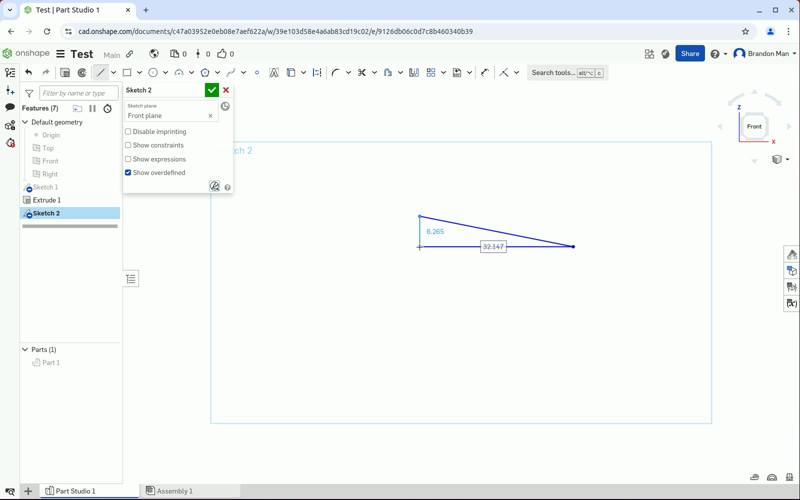
key_up(shift)
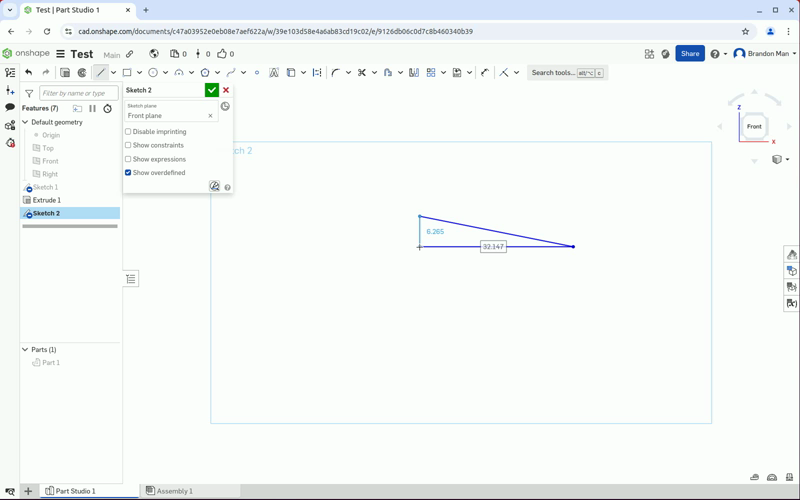
click(419, 246)
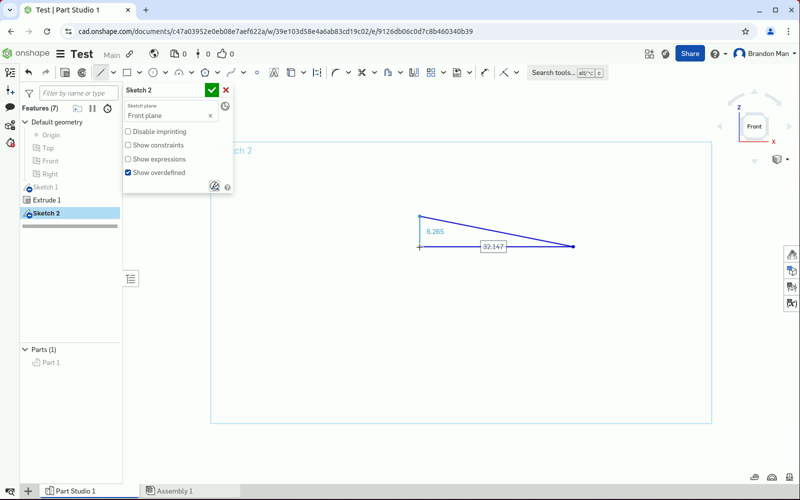
key(esc)
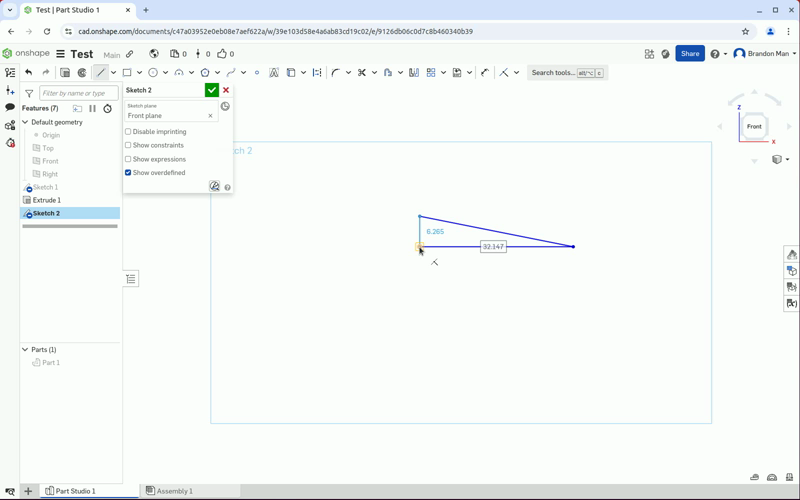
mouse_move(513, 239)
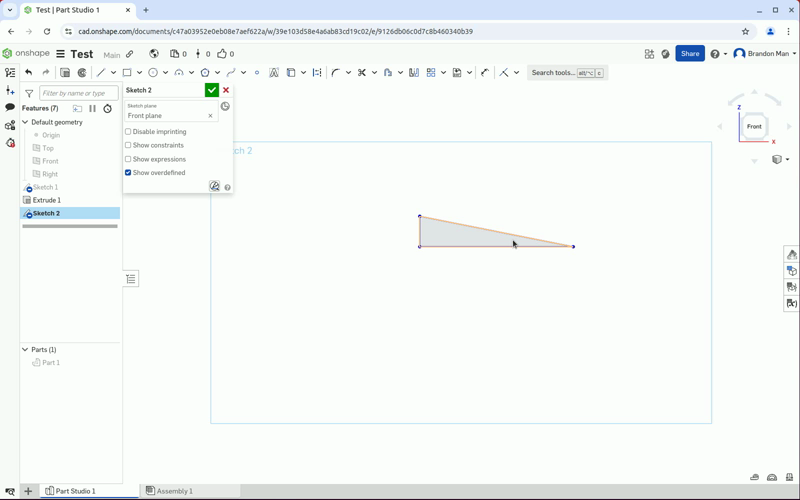
click(513, 239)
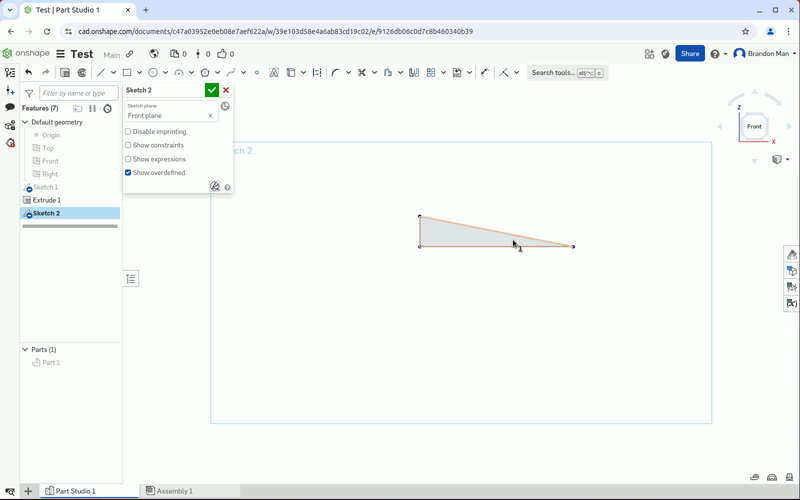
mouse_move(73, 352)
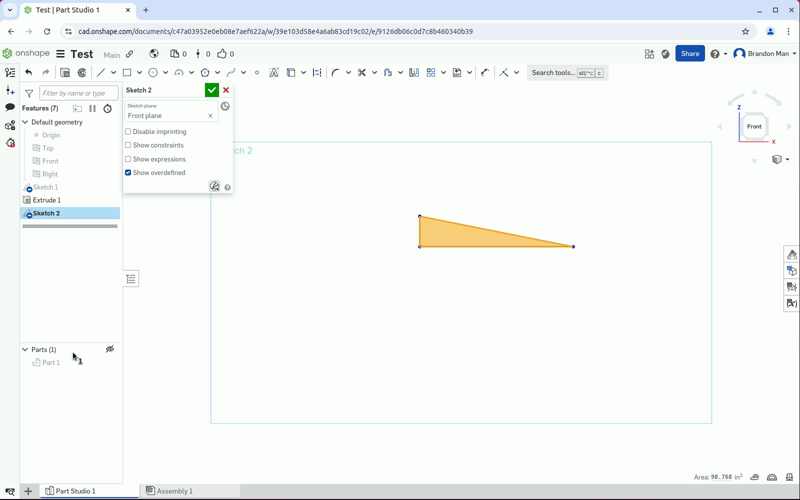
key(shift+y)
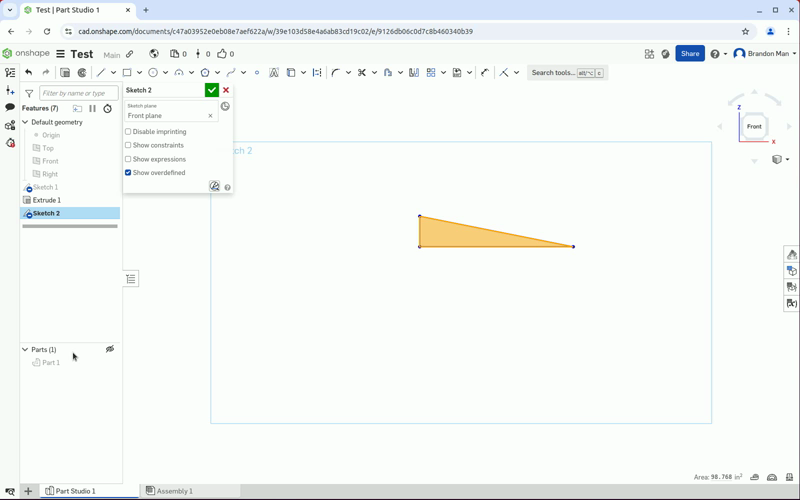
key(shift+e)
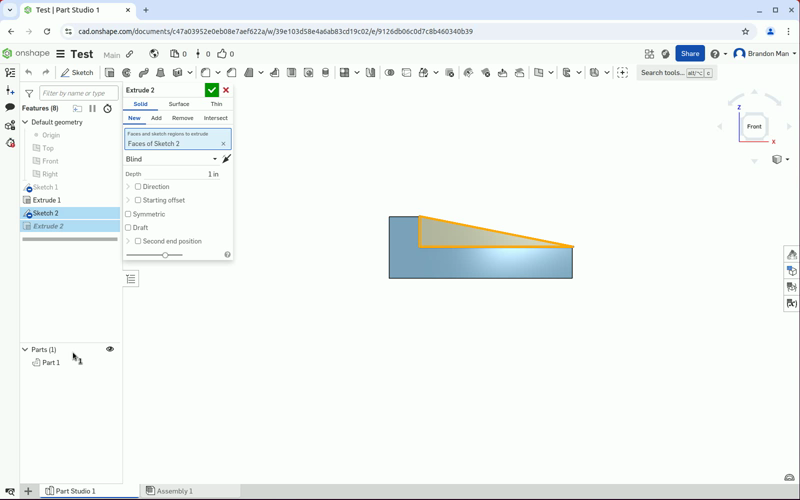
mouse_move(143, 106)
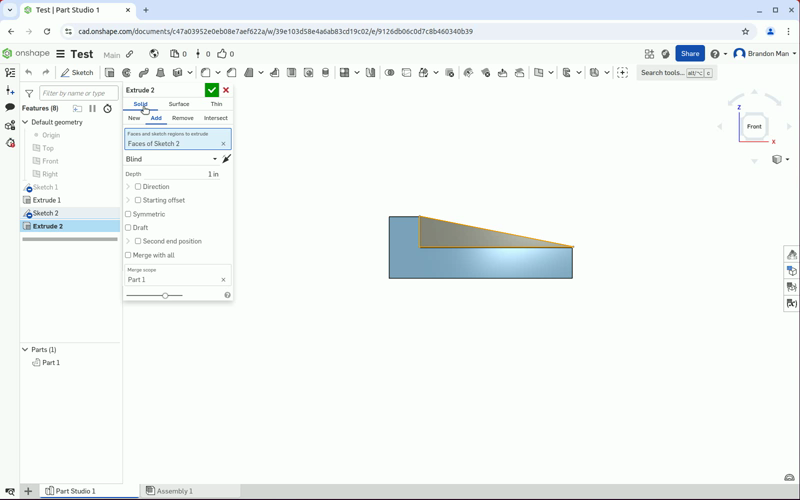
click(143, 106)
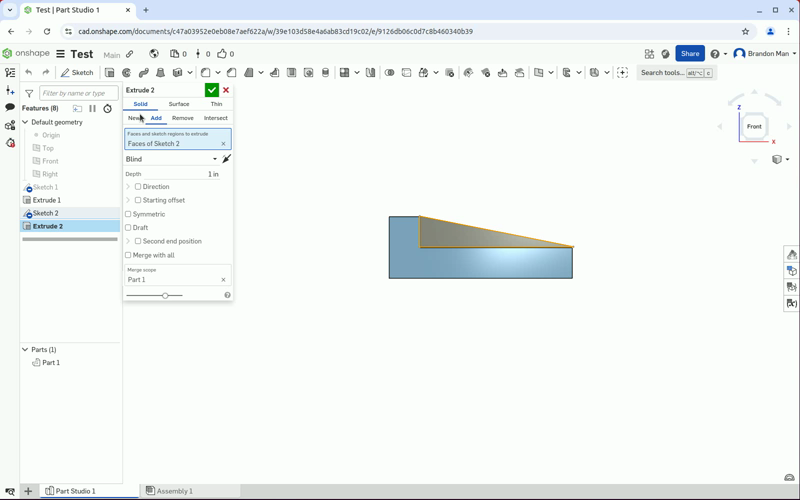
mouse_move(137, 120)
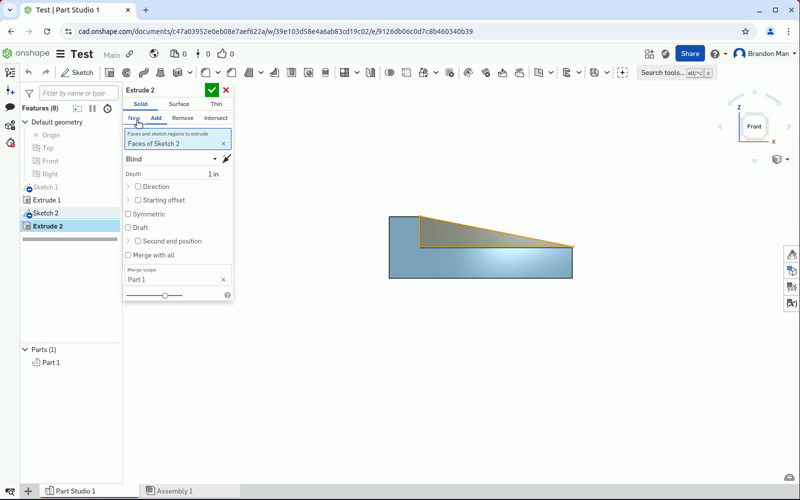
click(137, 120)
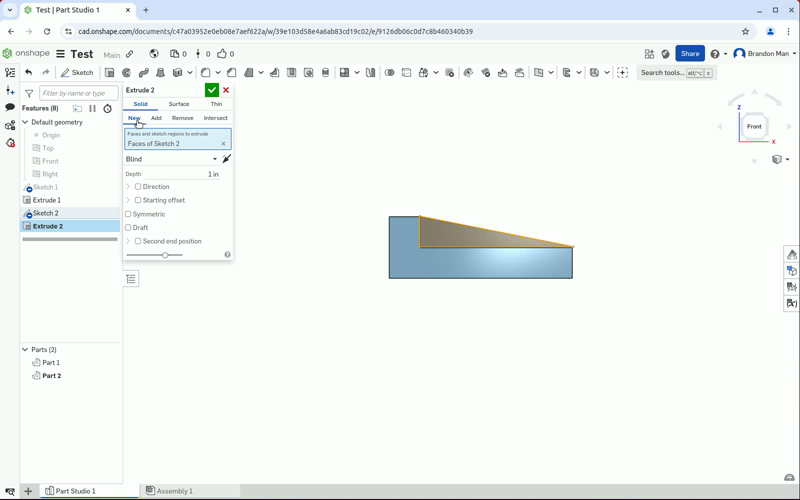
key(tab, 4)
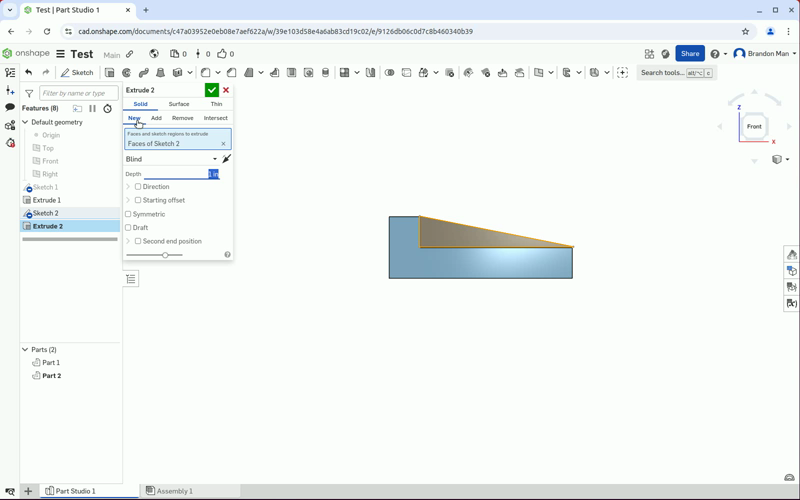
text(6.258)
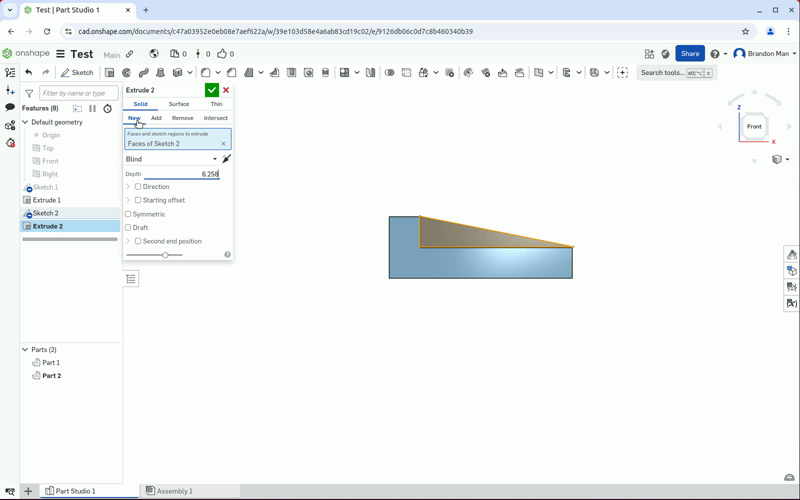
key(enter)
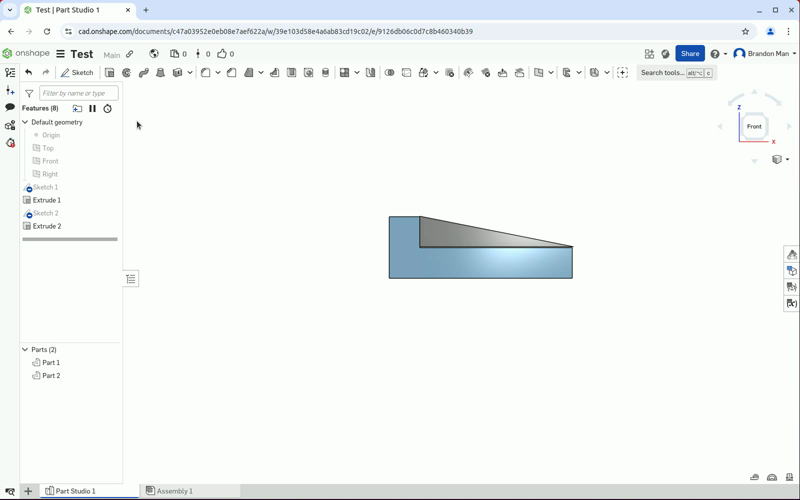
key(shift+h)
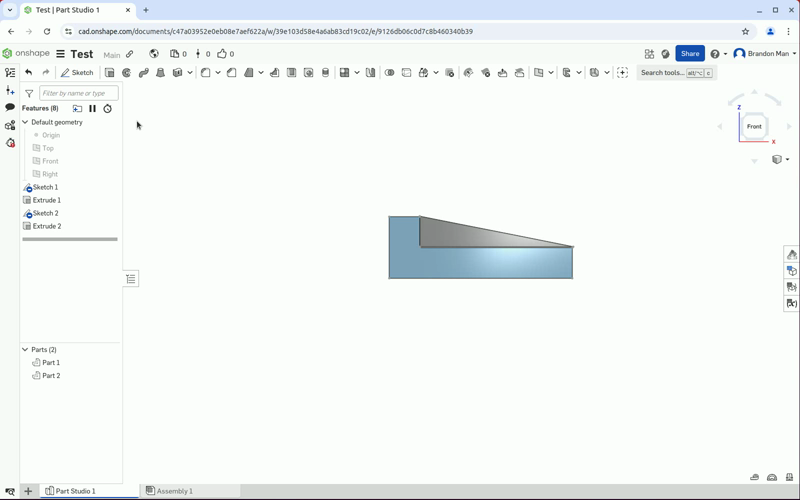
key(shift+h)
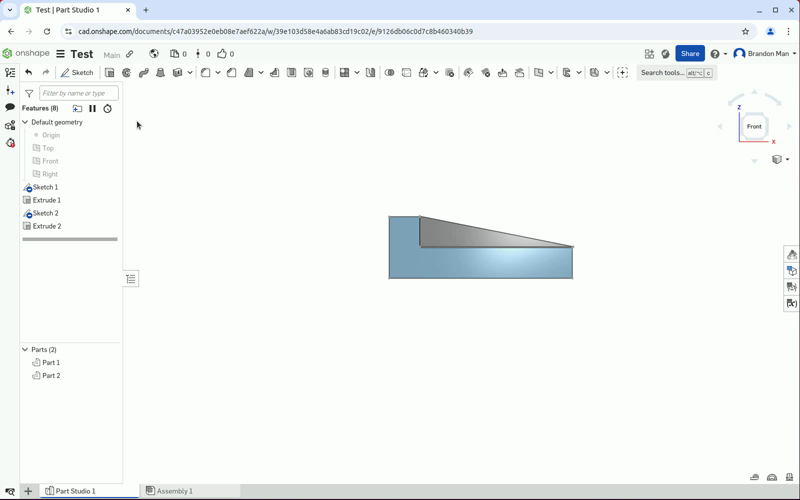
key(shift+7)
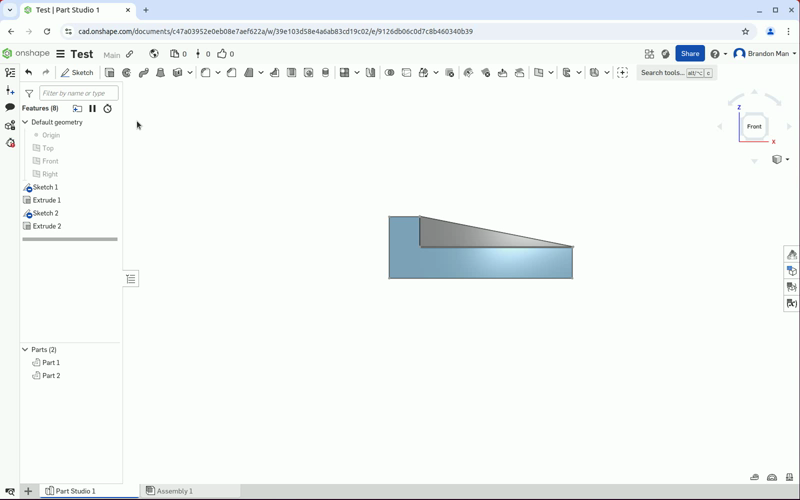
key(left, 2)
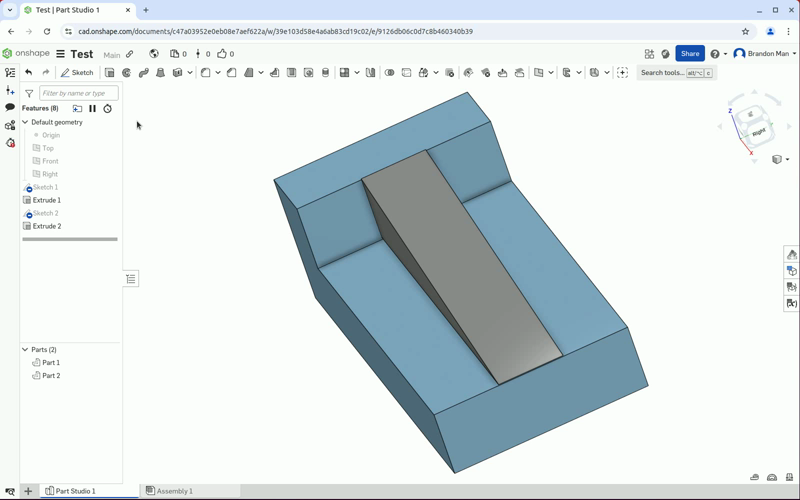
key(down, 2)
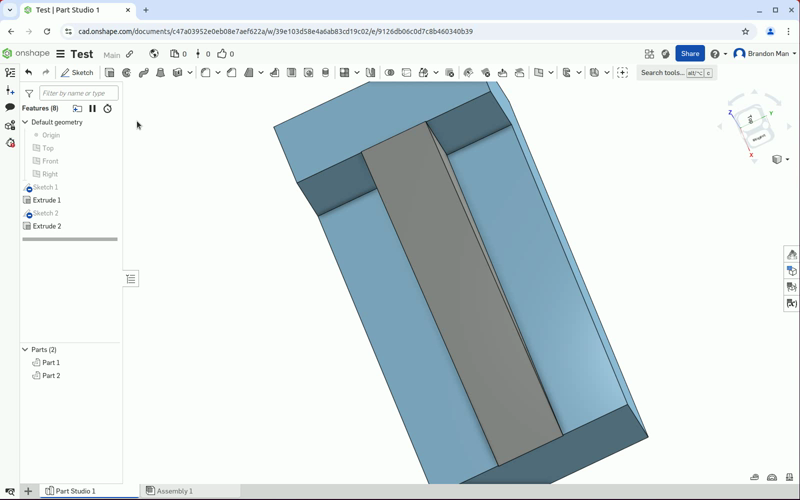
key(up, 2)
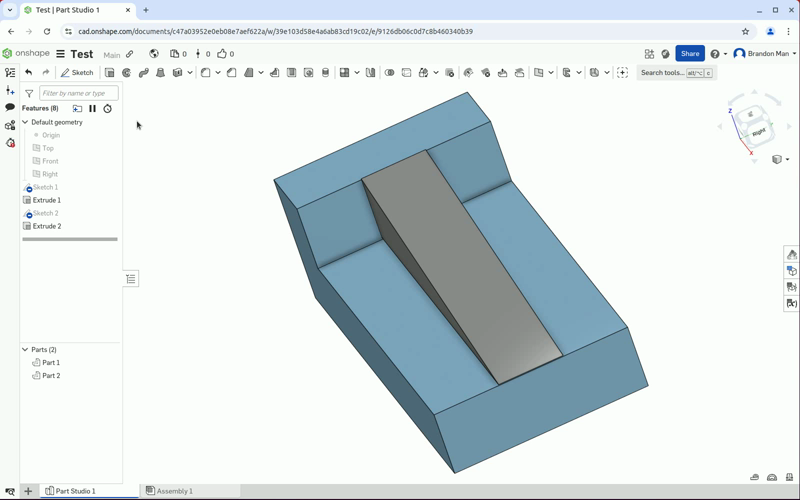
key(right, 2)
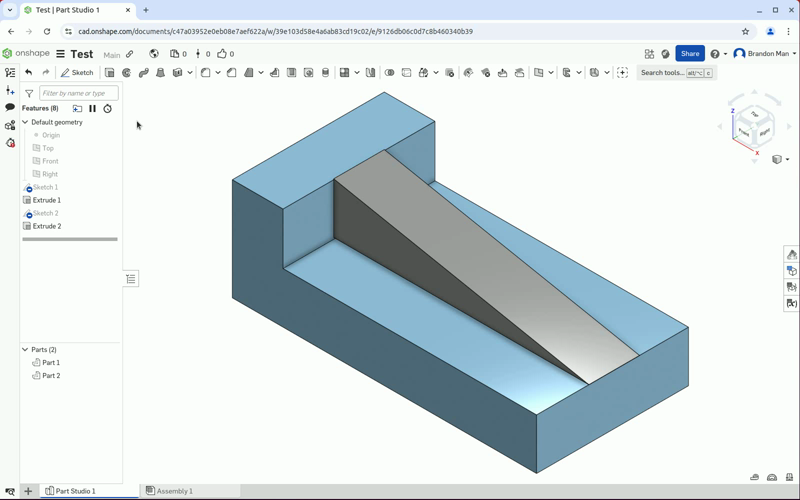
mouse_move(73, 189)
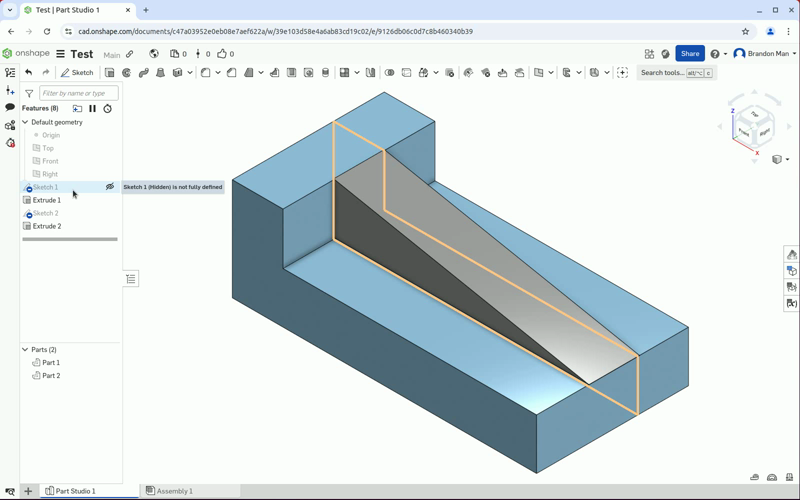
click(73, 189)